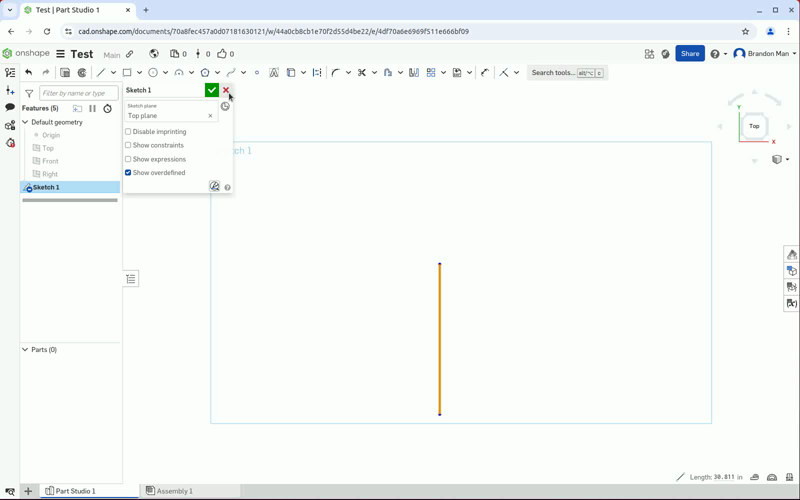
key(shift+h)
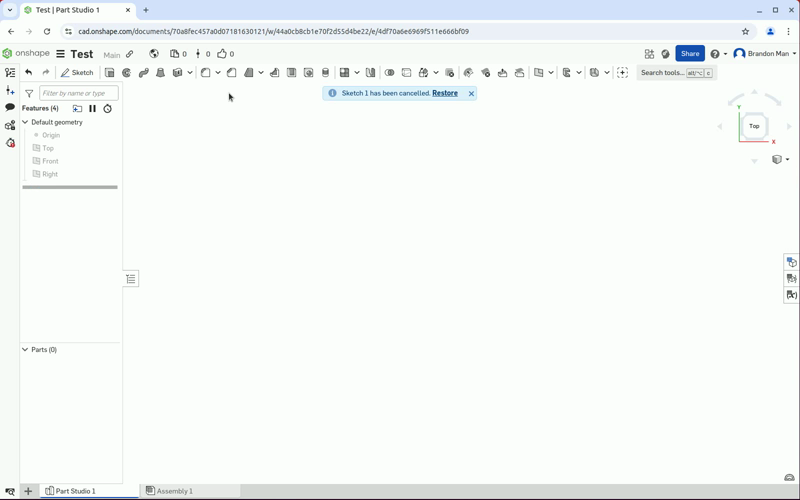
mouse_move(73, 352)
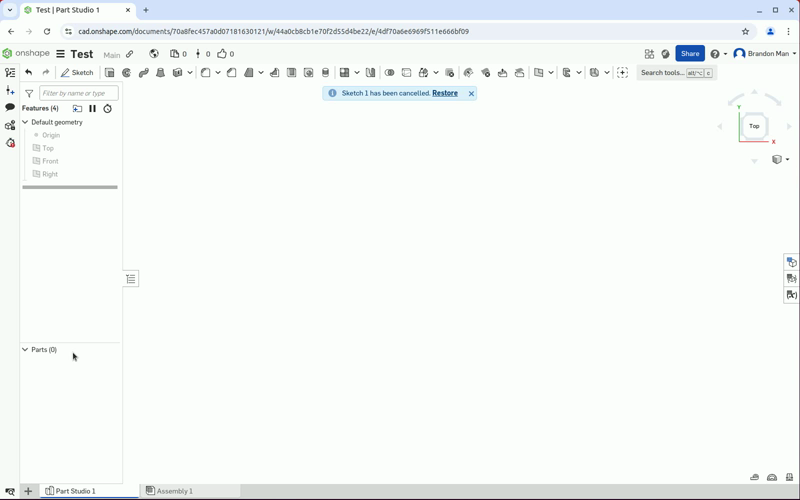
key(y)
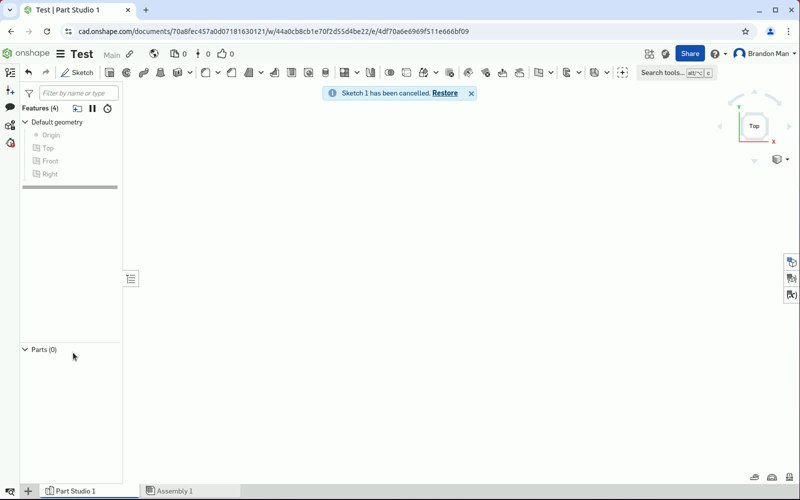
key(shift+p)
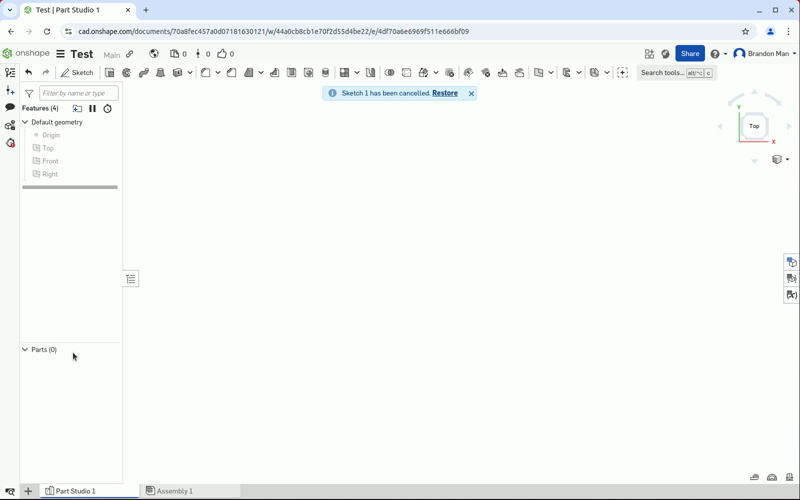
key(space)
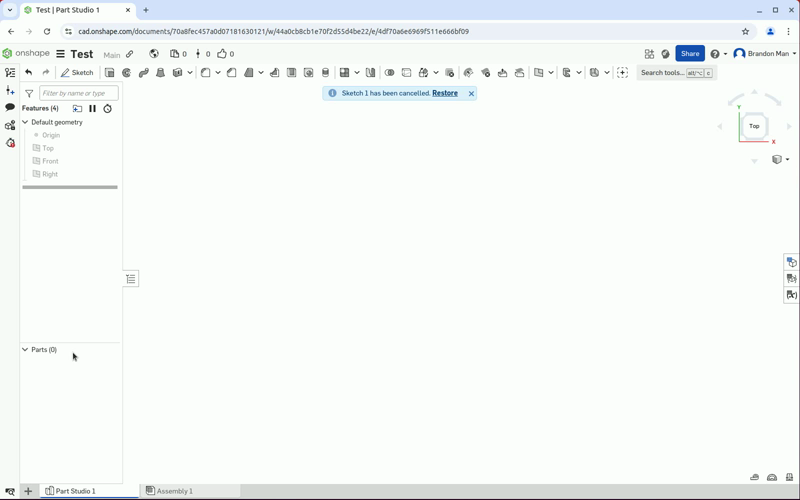
key_down(shift)
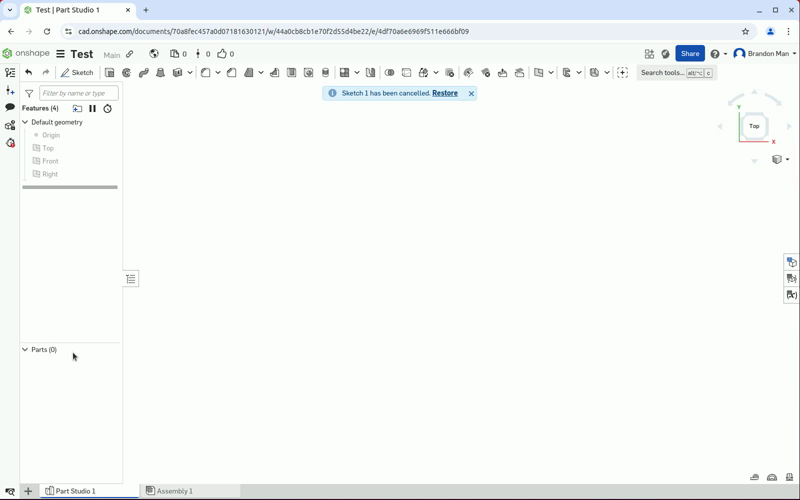
key(up)
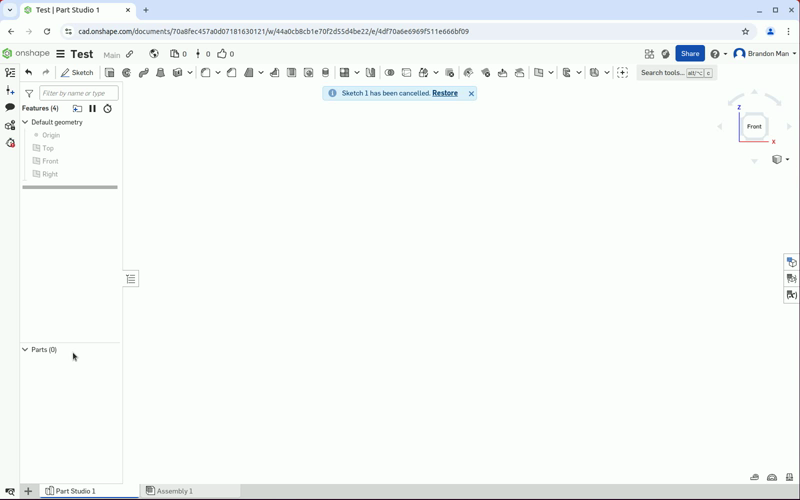
key_up(shift)
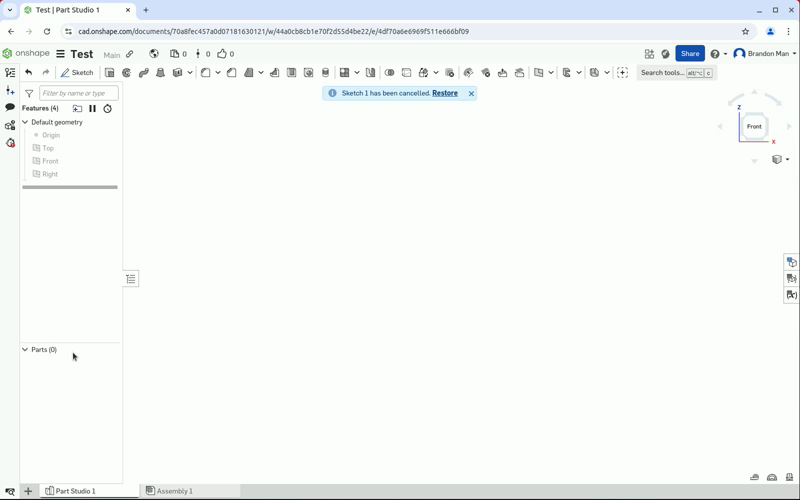
mouse_move(73, 352)
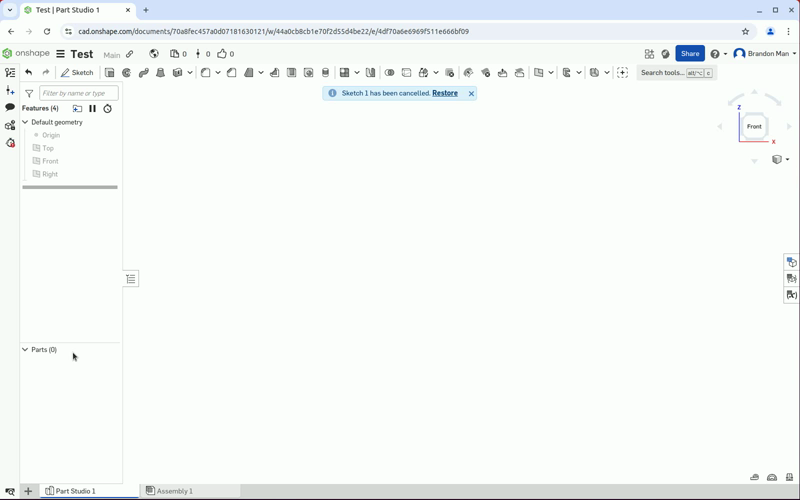
key(shift+y)
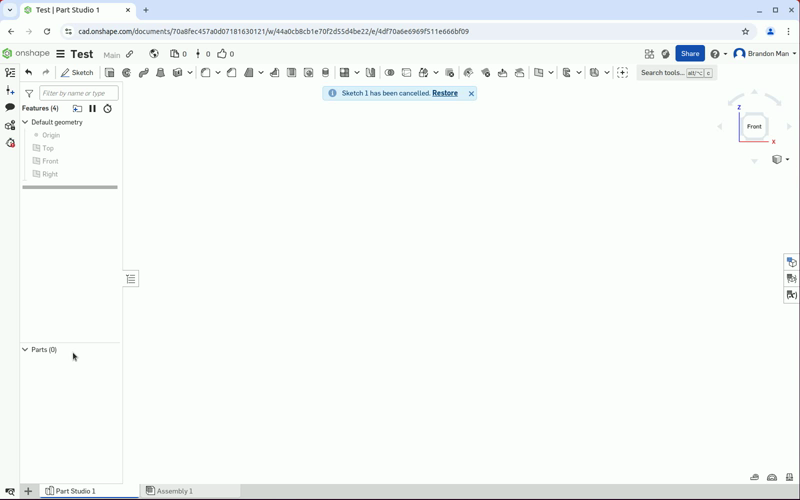
key(shift+s)
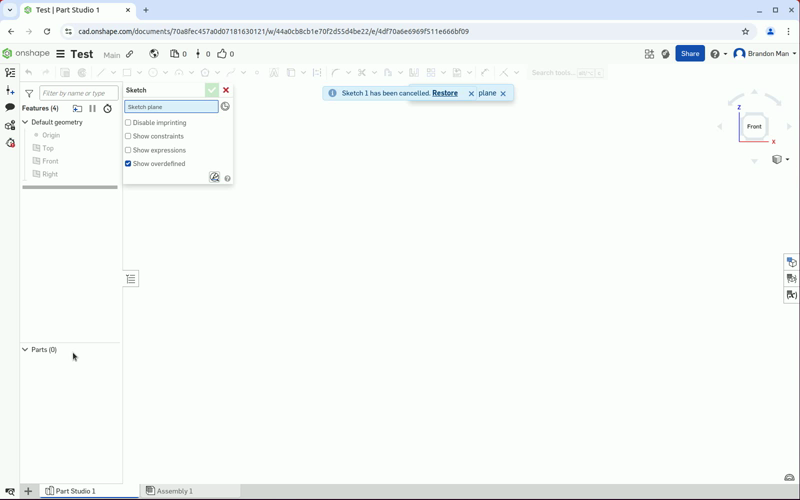
mouse_move(73, 163)
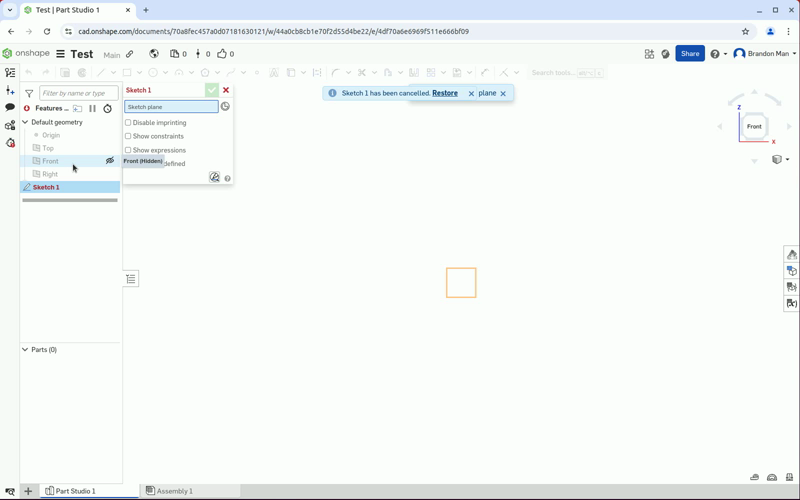
click(73, 163)
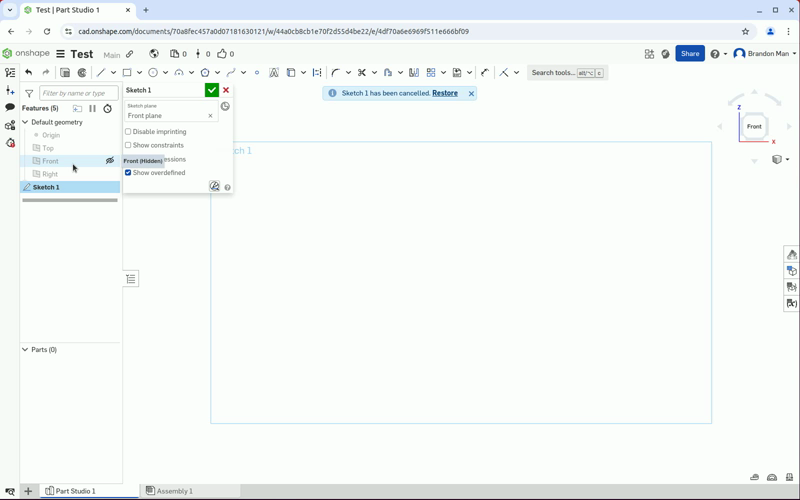
mouse_move(73, 352)
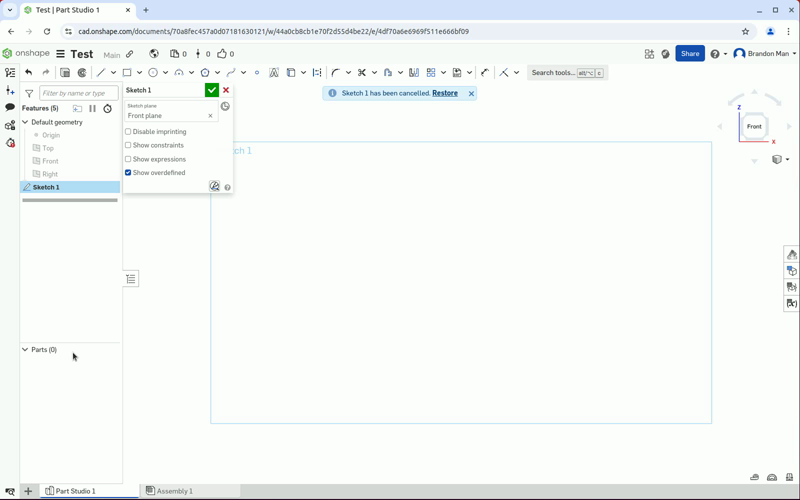
key(y)
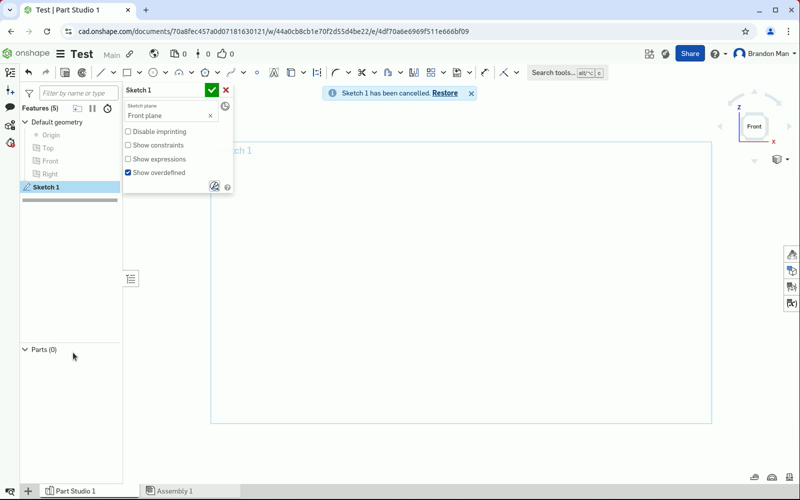
key(l)
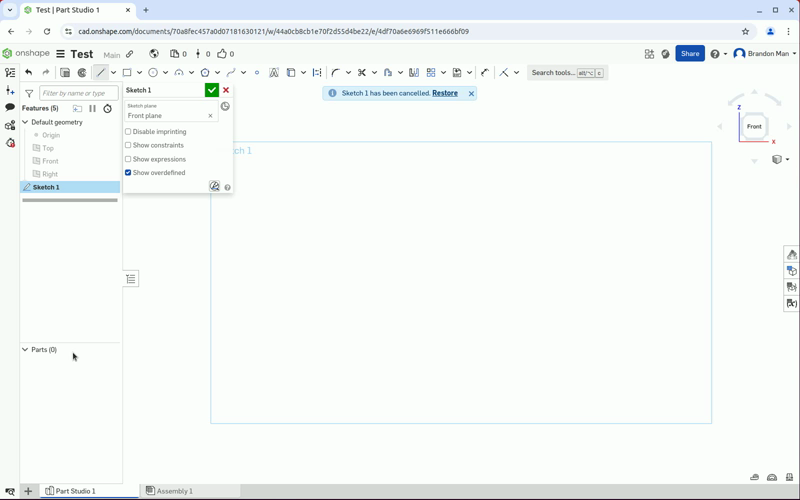
key_down(shift)
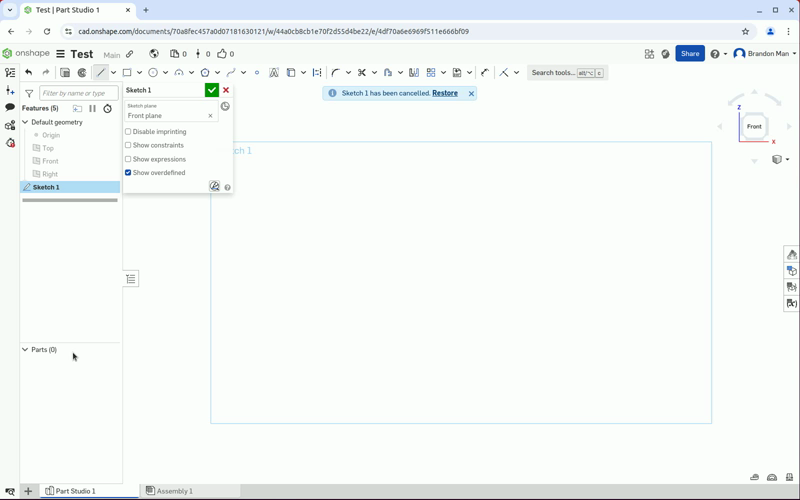
mouse_move(460, 339)
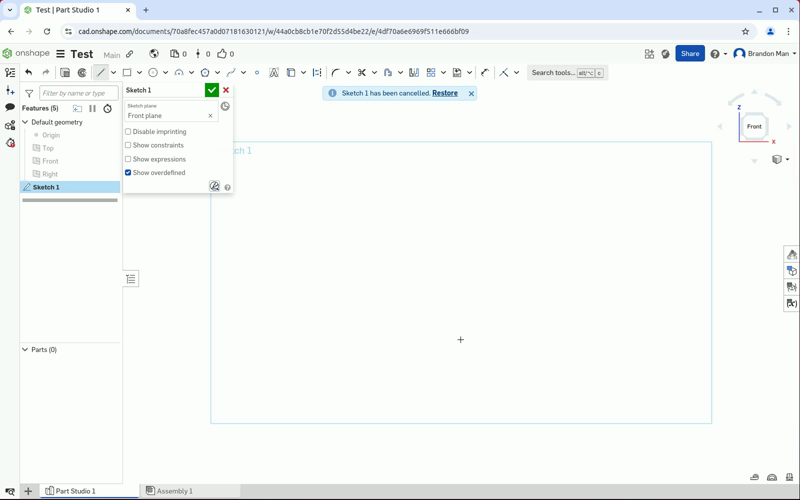
click(460, 339)
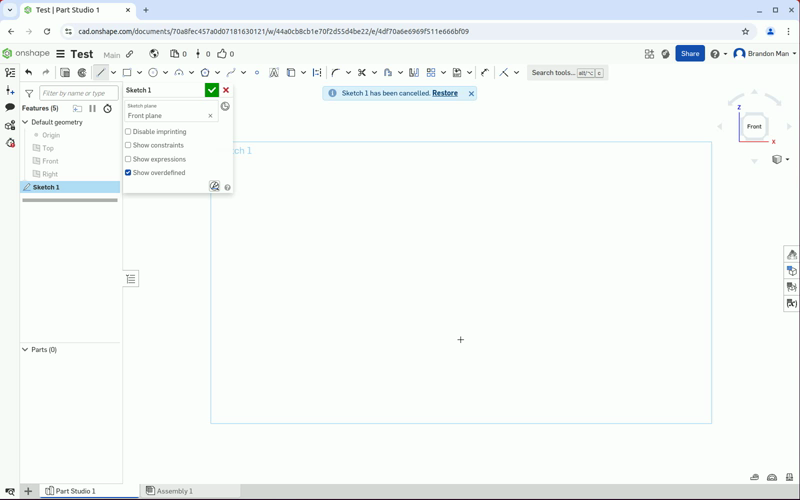
key_up(shift)
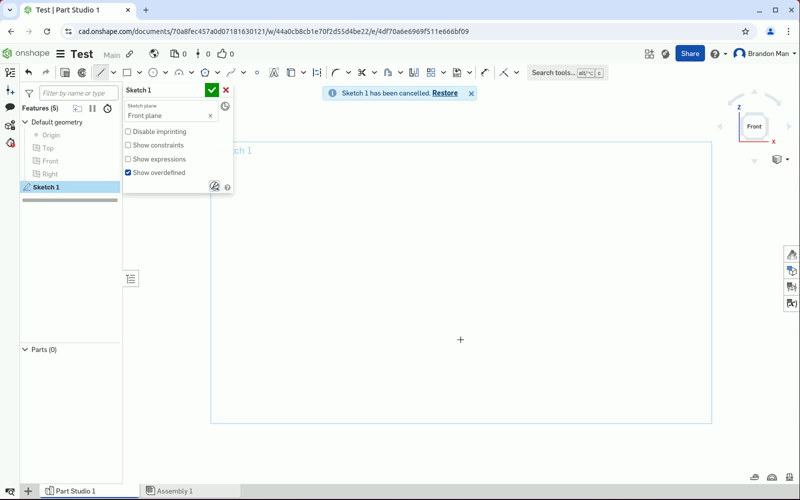
key_down(shift)
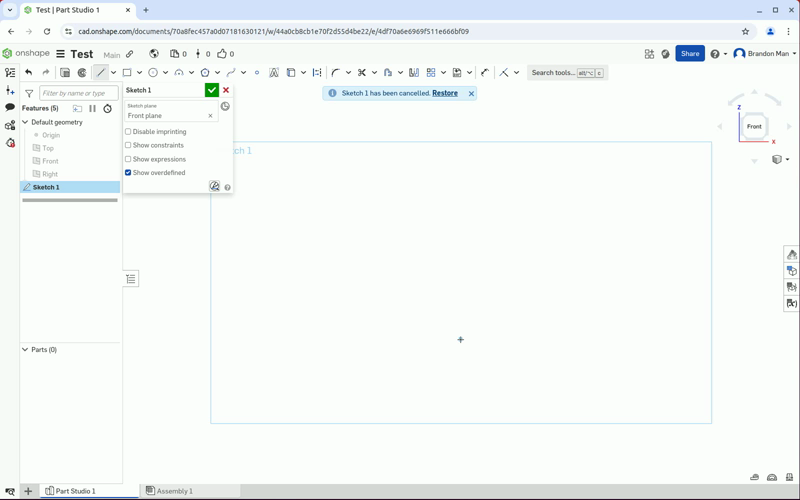
mouse_move(544, 339)
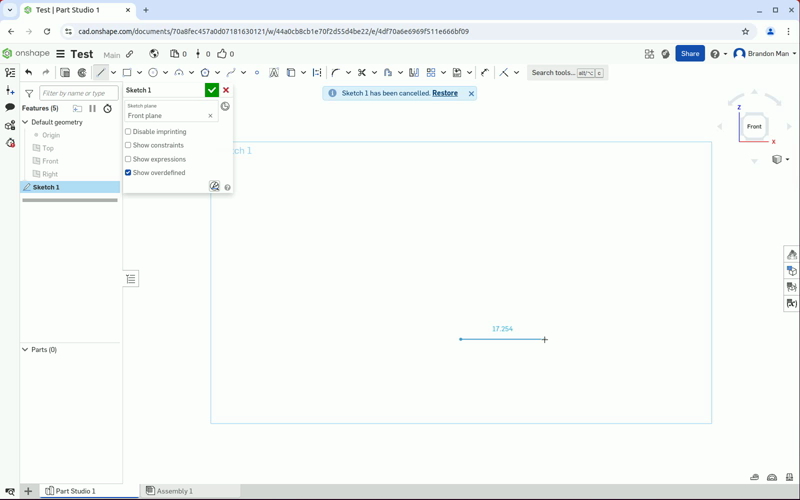
click(544, 339)
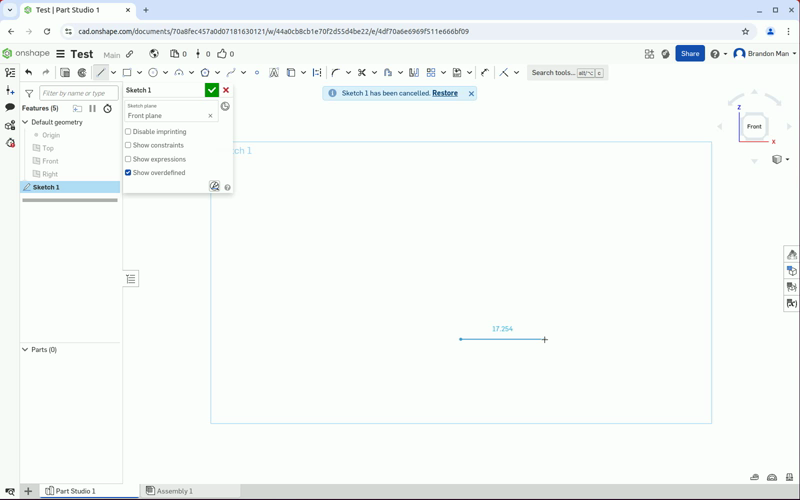
key_up(shift)
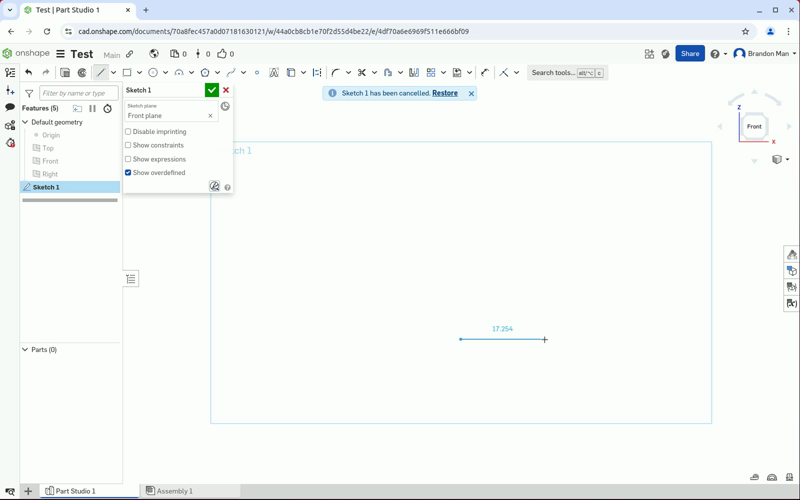
key_down(shift)
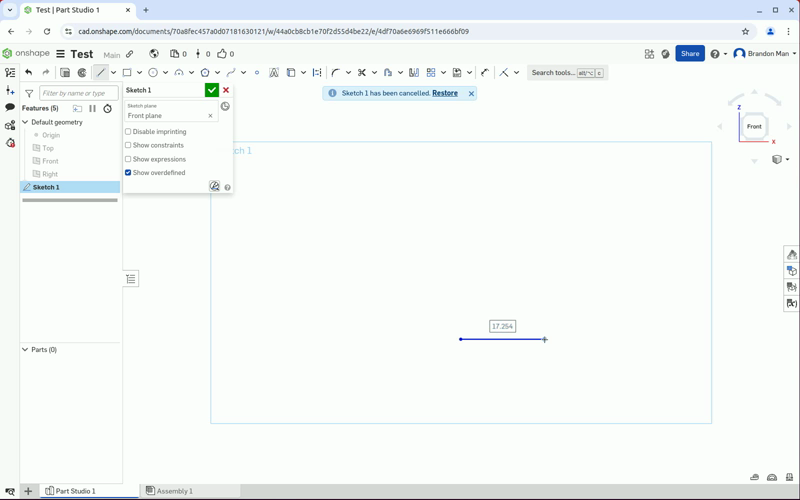
mouse_move(574, 339)
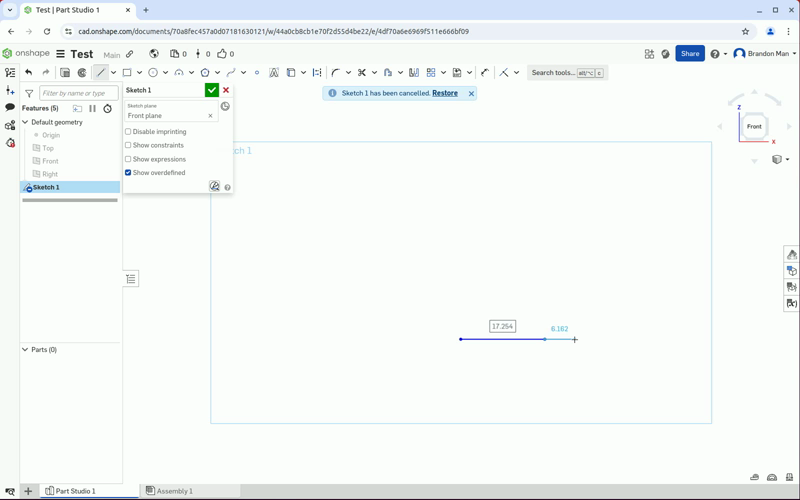
mouse_move(573, 310)
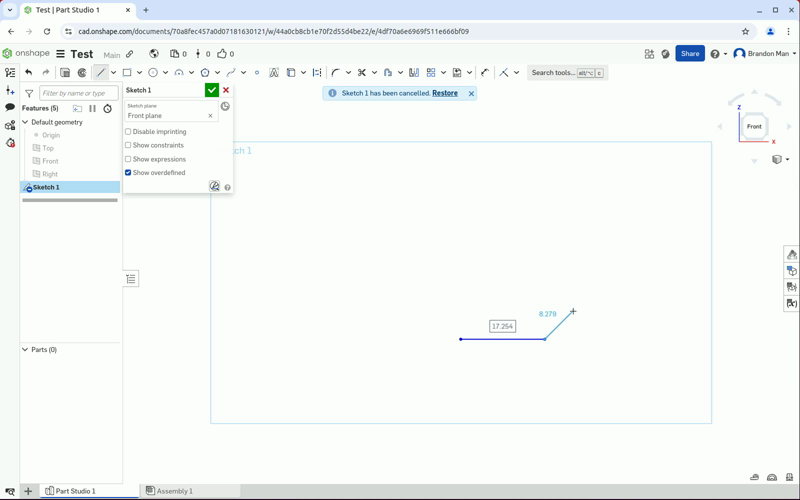
click(573, 310)
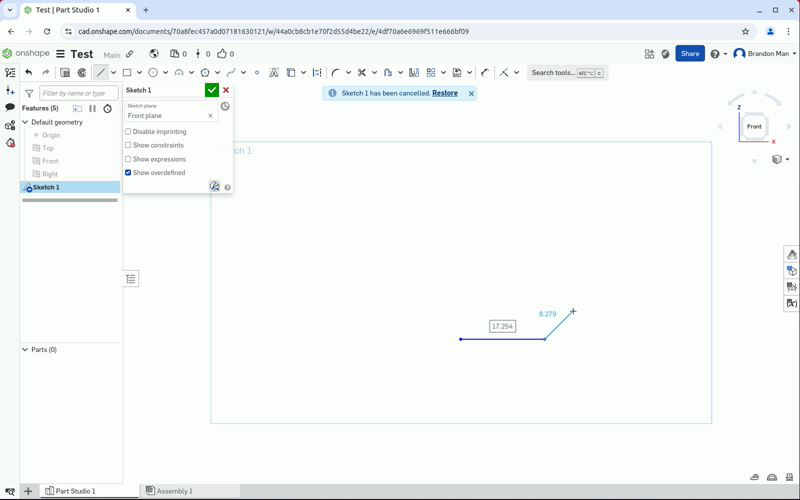
key_up(shift)
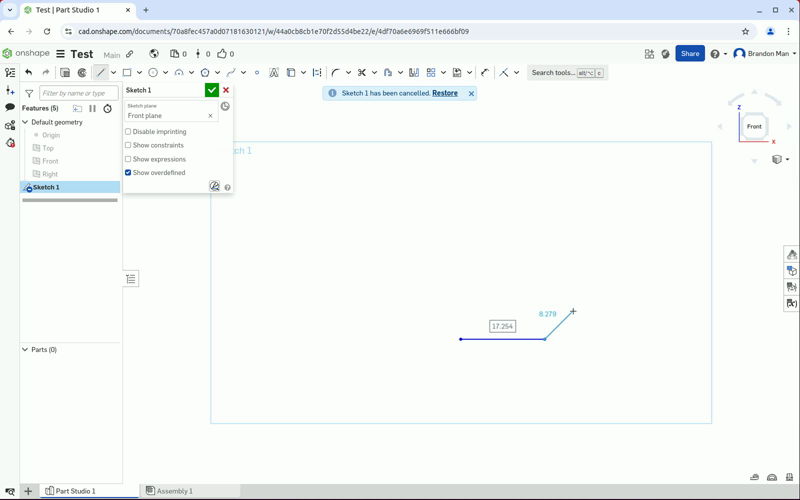
key_down(shift)
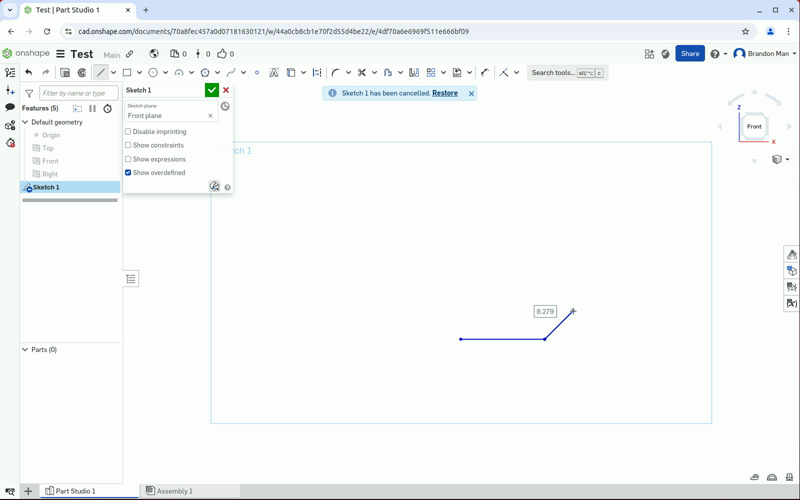
mouse_move(589, 310)
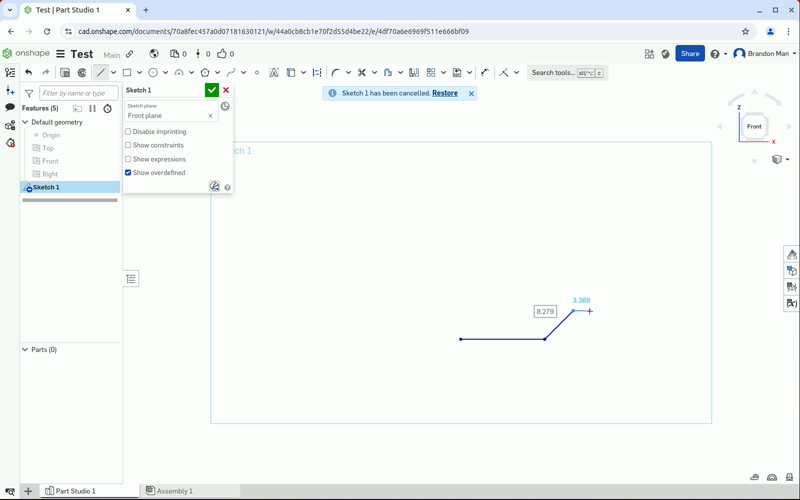
mouse_move(573, 255)
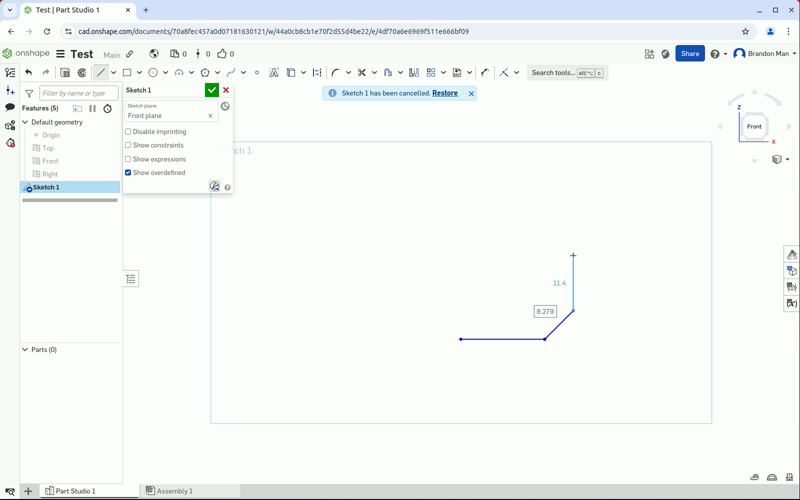
click(573, 255)
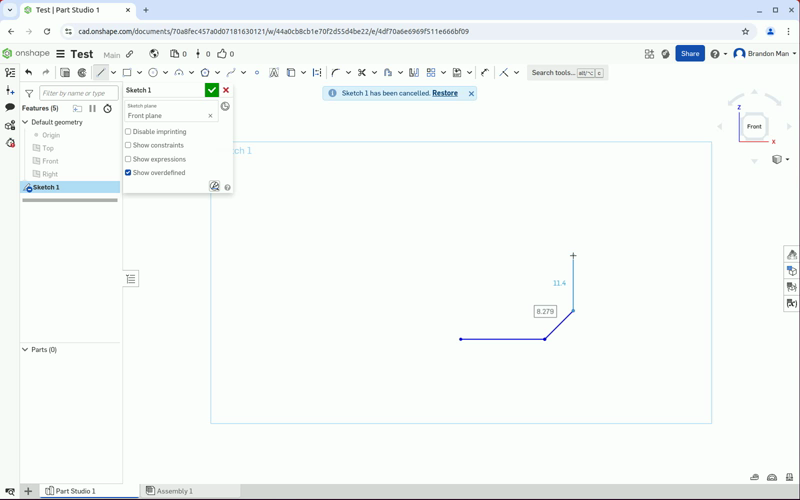
key_up(shift)
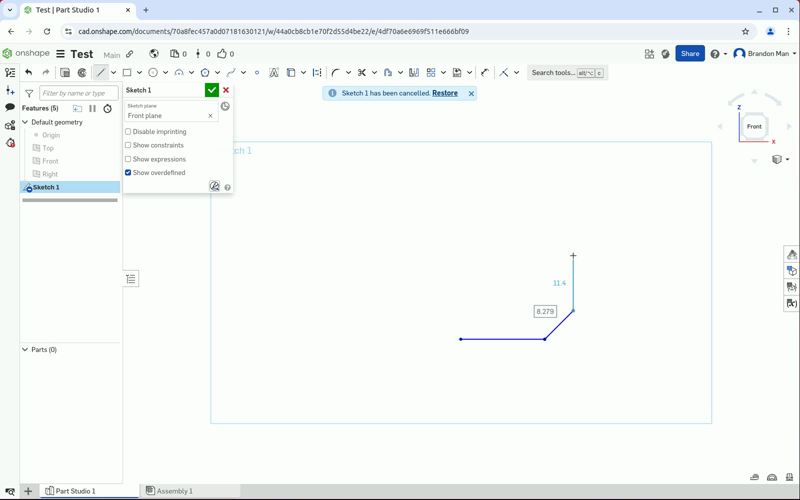
key_down(shift)
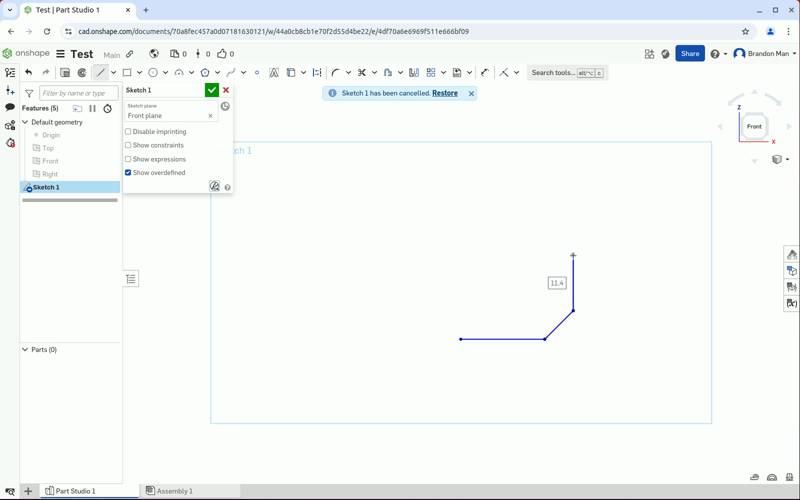
mouse_move(589, 255)
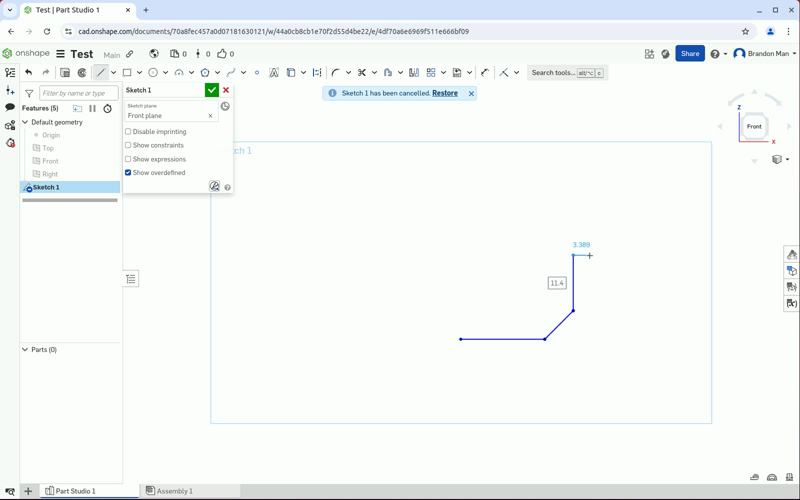
mouse_move(544, 226)
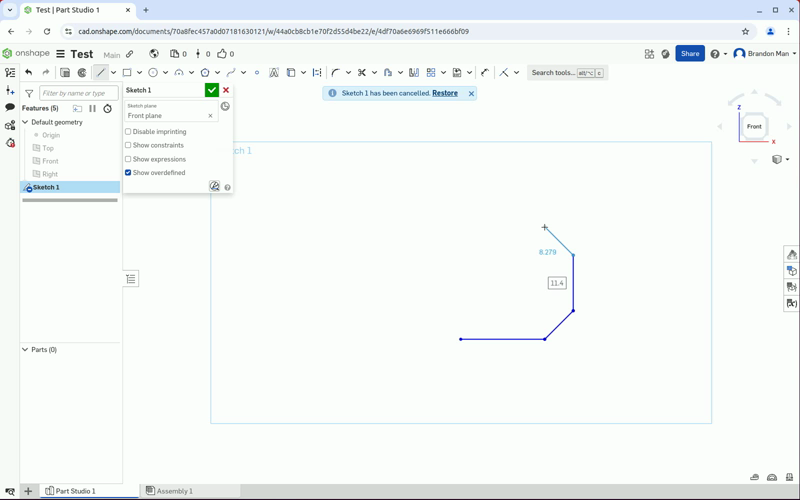
click(544, 226)
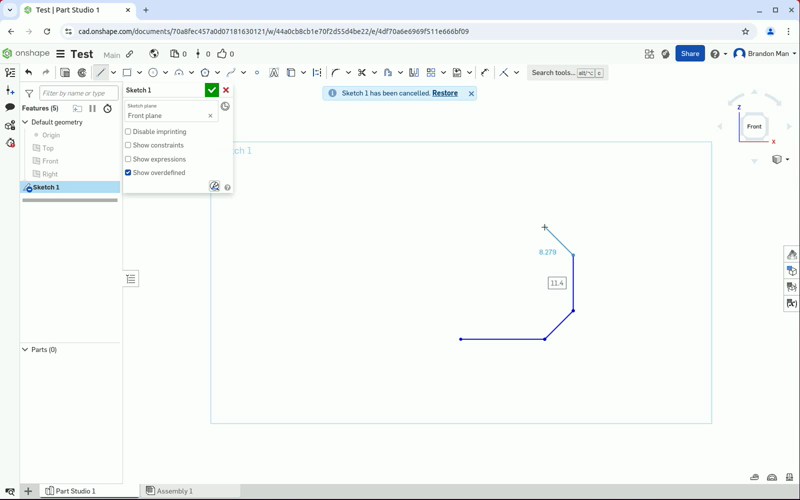
key_up(shift)
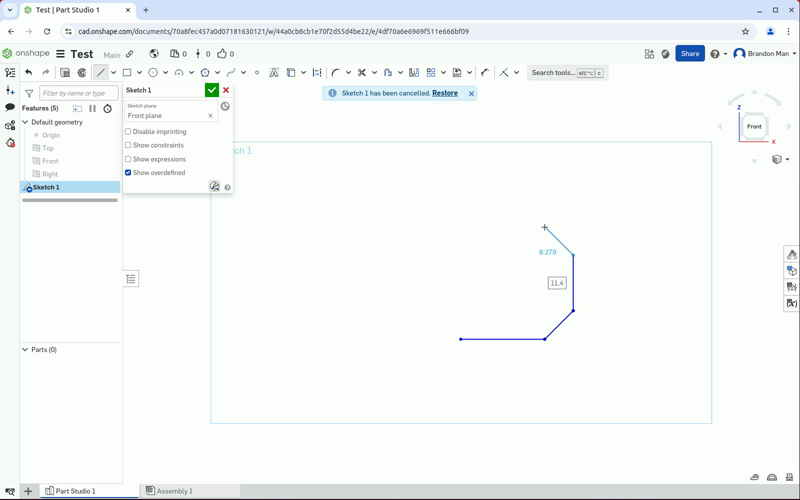
key_down(shift)
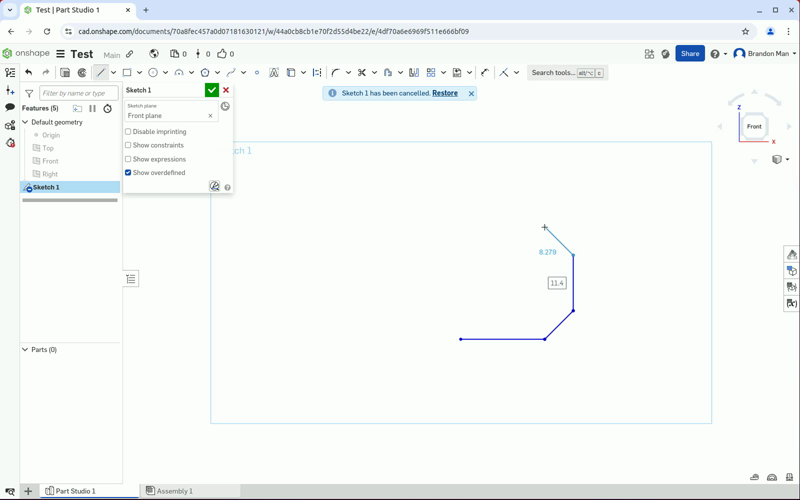
mouse_move(460, 226)
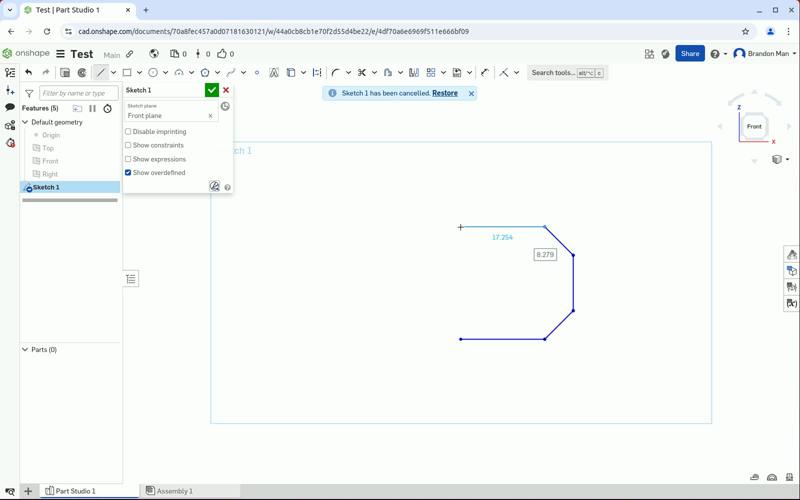
click(460, 226)
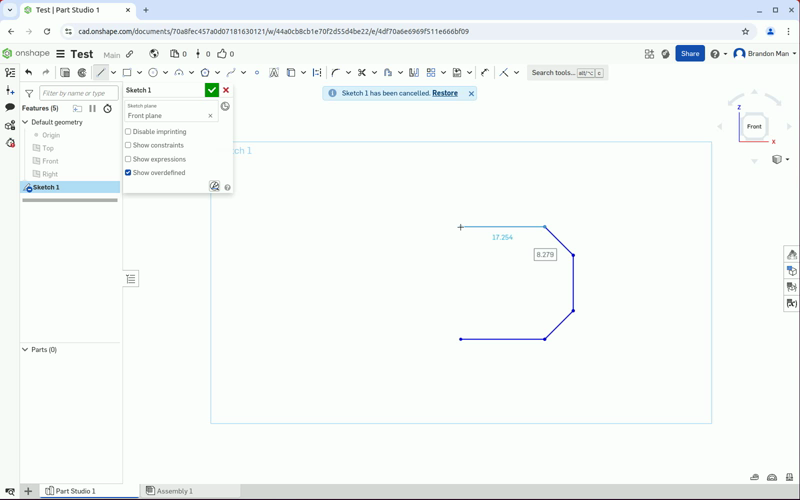
key_up(shift)
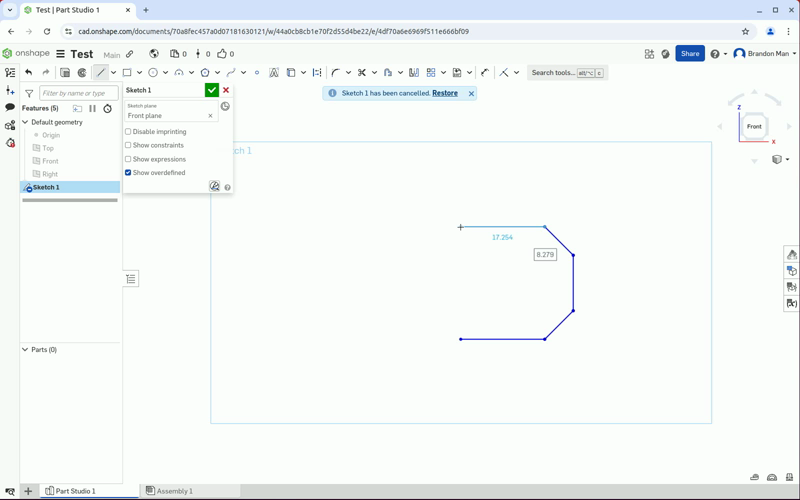
key(esc)
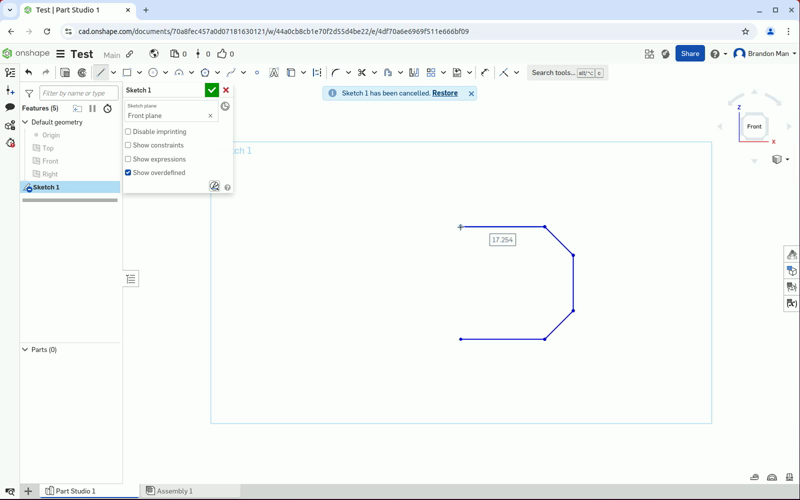
key(a)
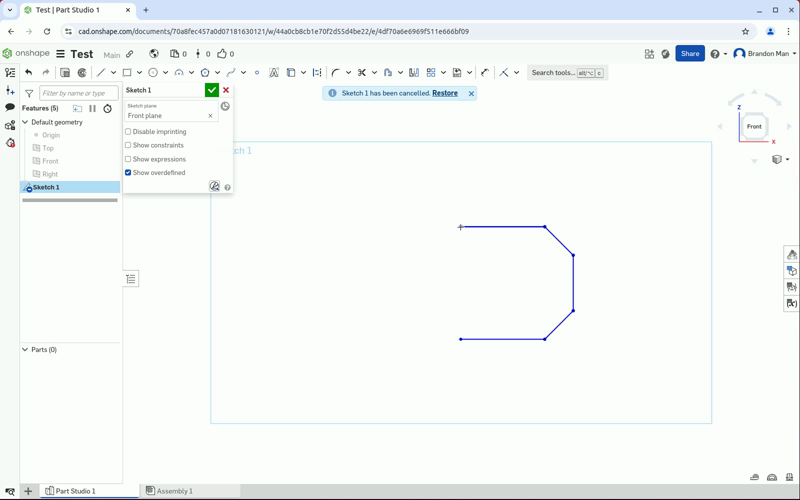
mouse_move(460, 226)
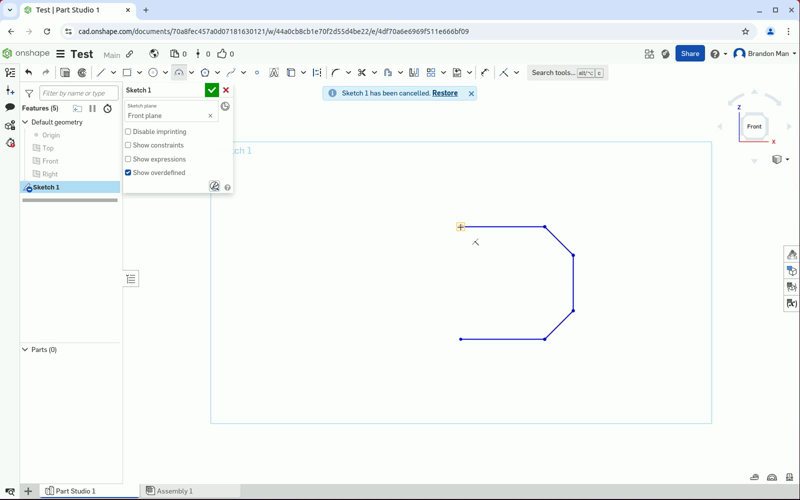
click(460, 226)
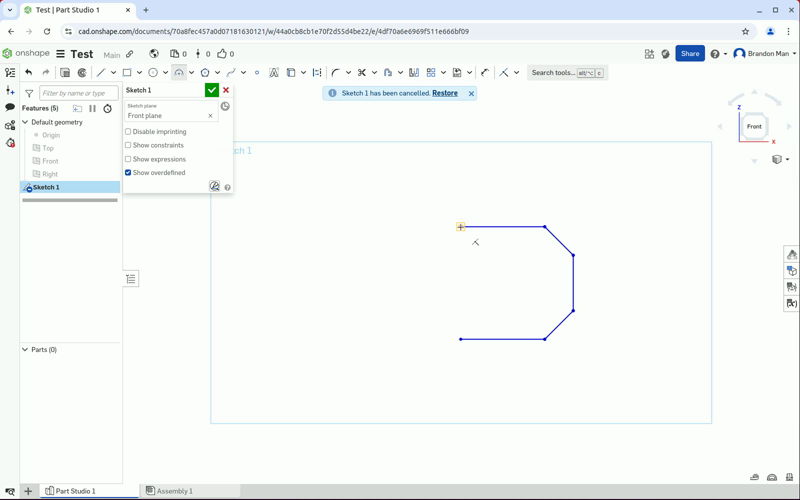
mouse_move(460, 339)
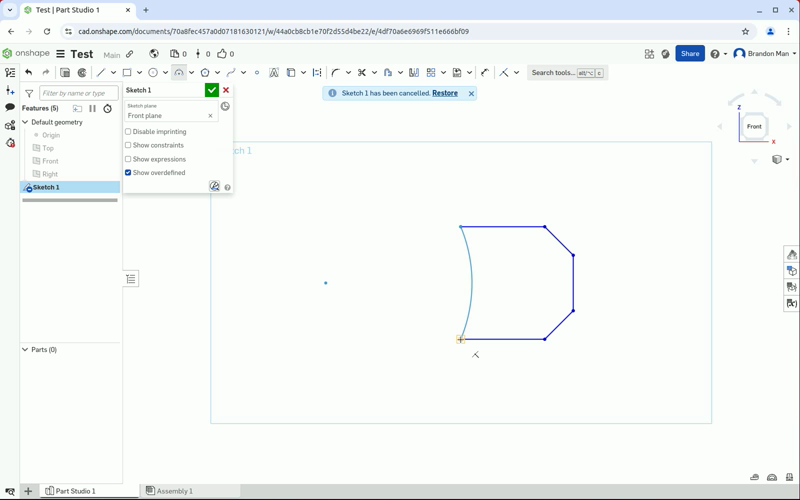
click(460, 339)
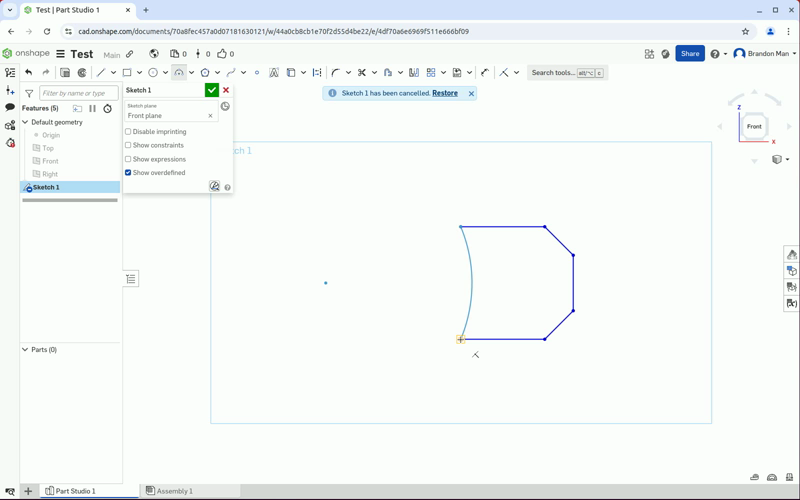
key_down(shift)
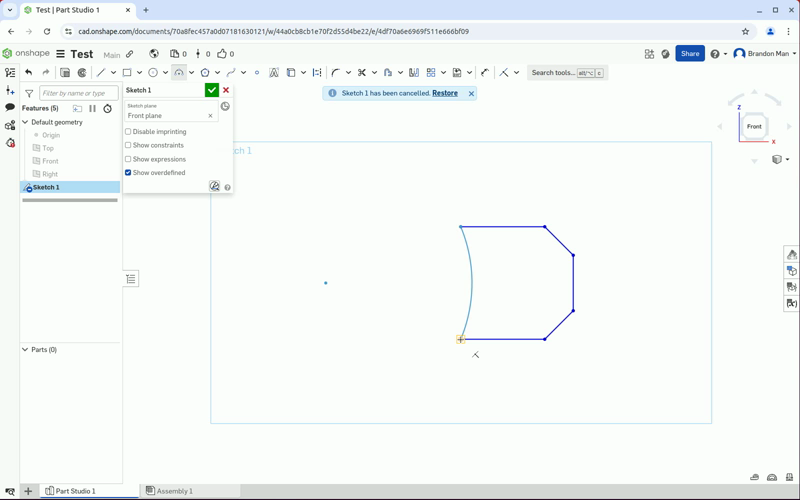
mouse_move(516, 282)
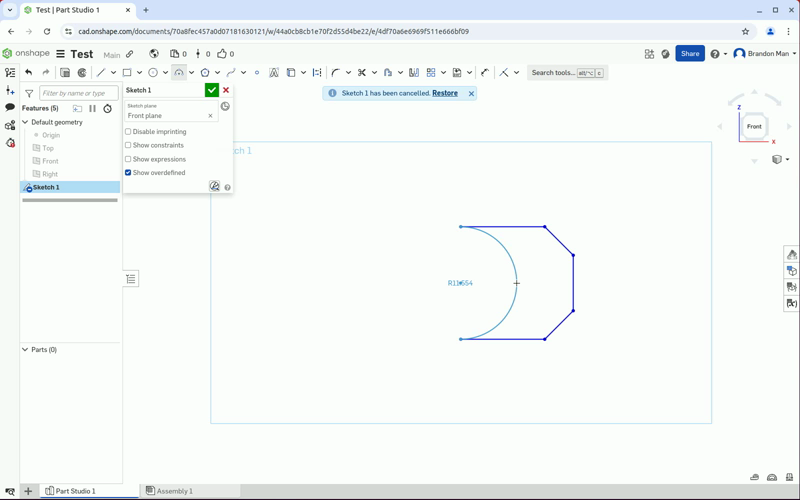
click(516, 282)
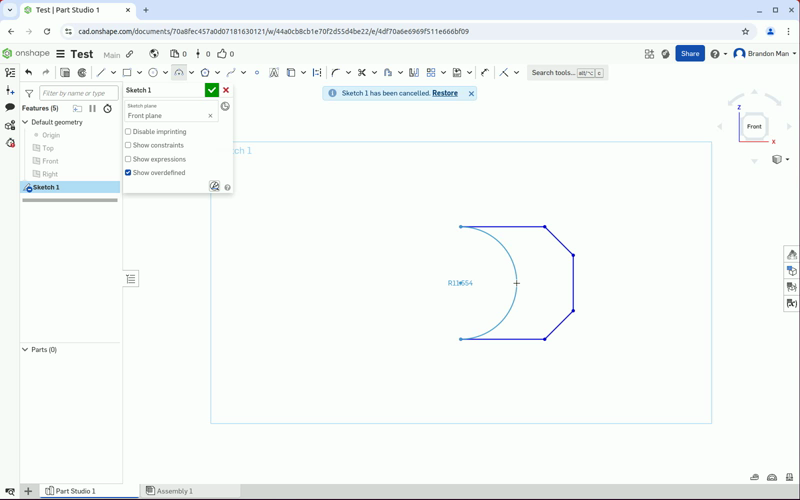
key_up(shift)
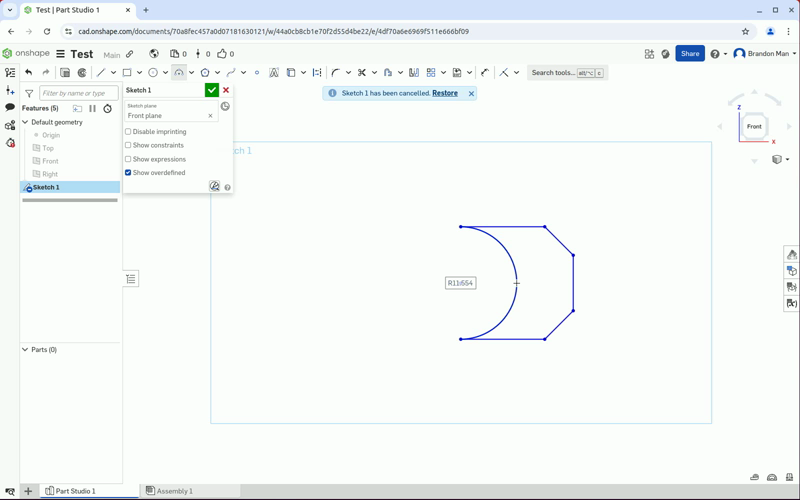
key(esc)
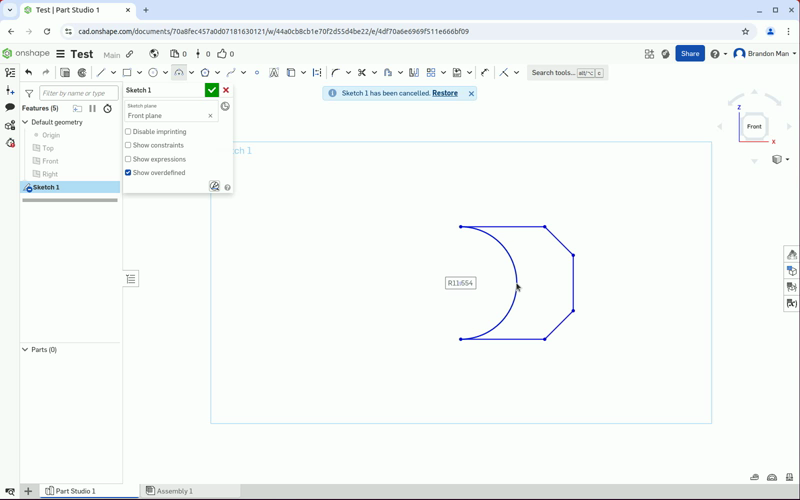
mouse_move(534, 325)
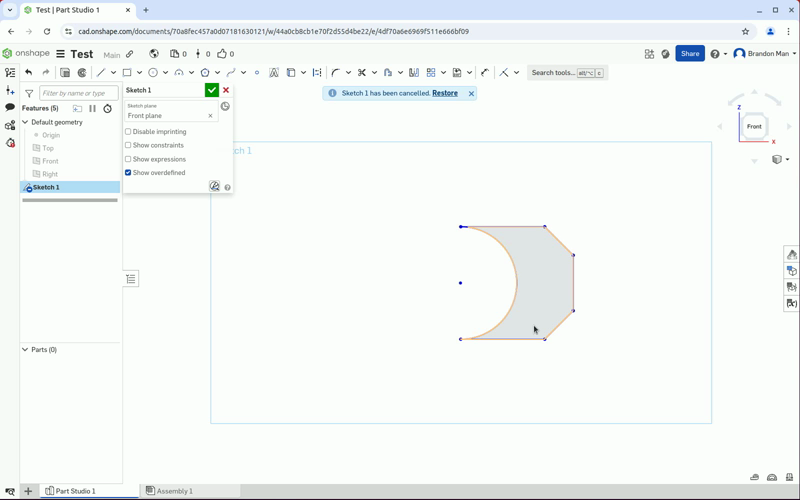
scroll(6)
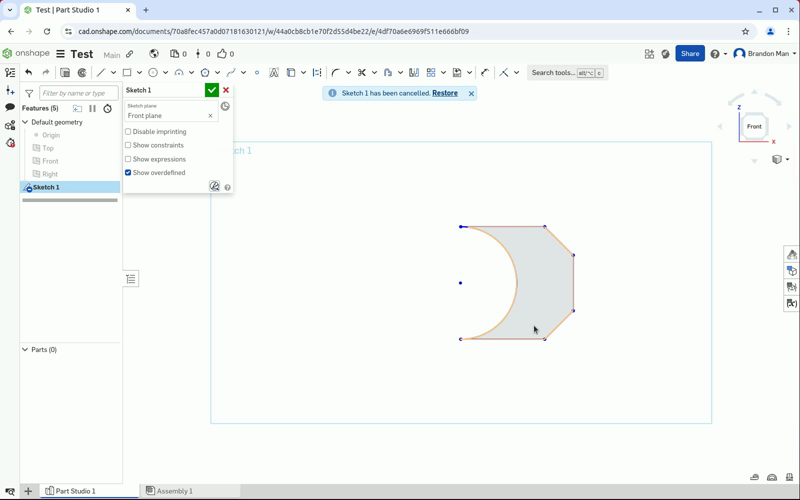
scroll(6)
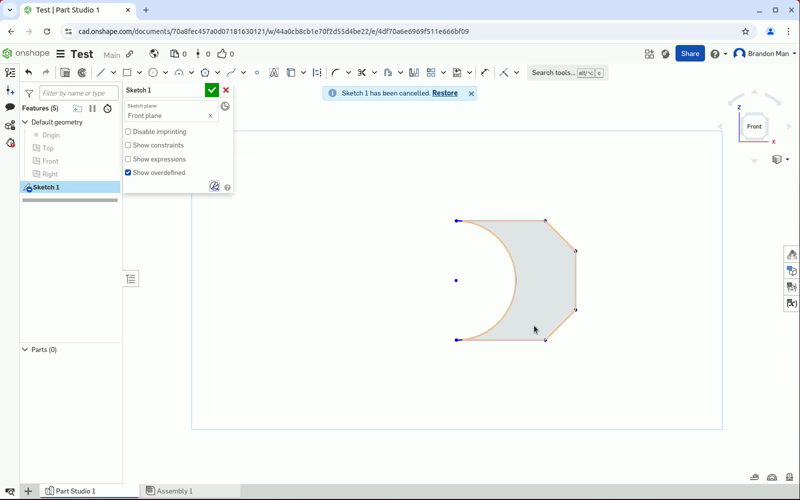
scroll(6)
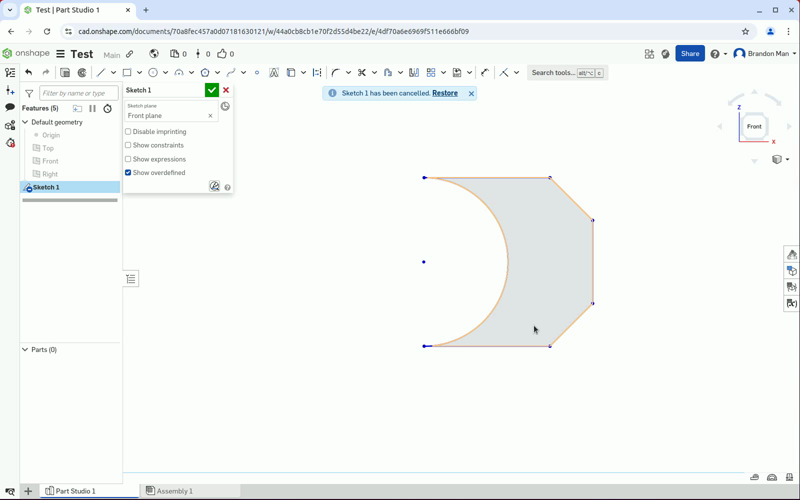
scroll(6)
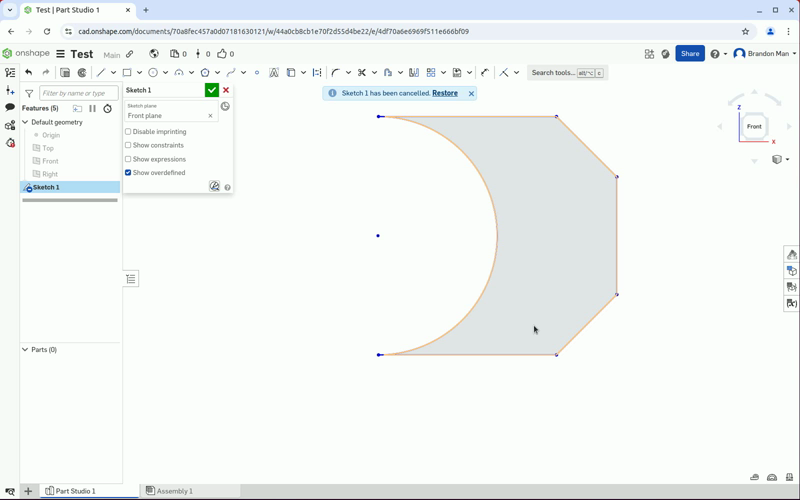
scroll(6)
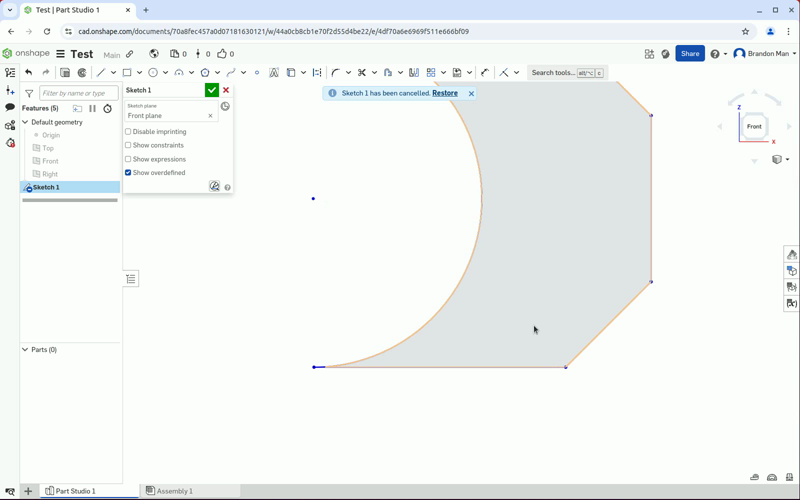
scroll(6)
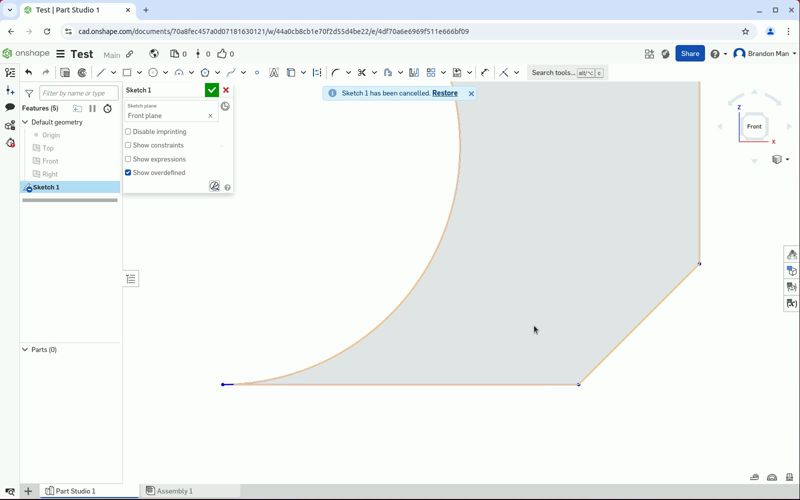
scroll(6)
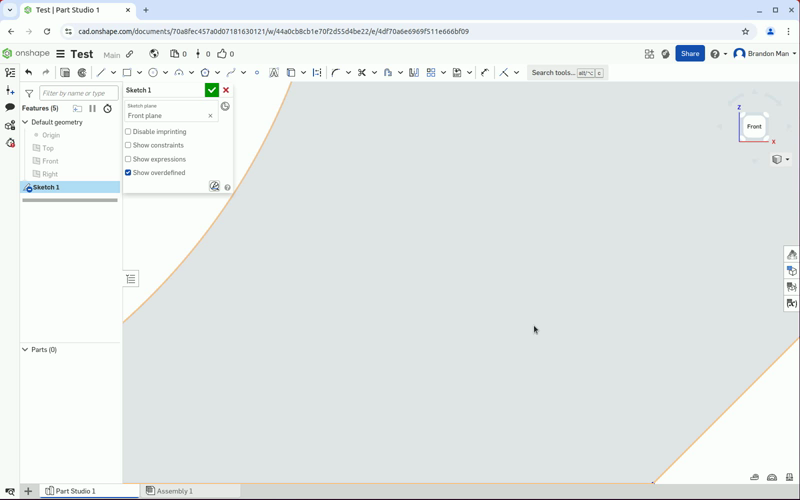
click(534, 325)
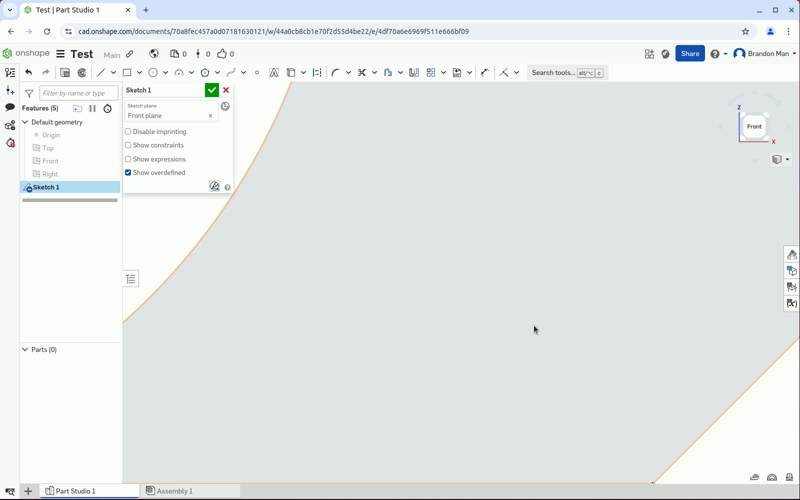
scroll(-6)
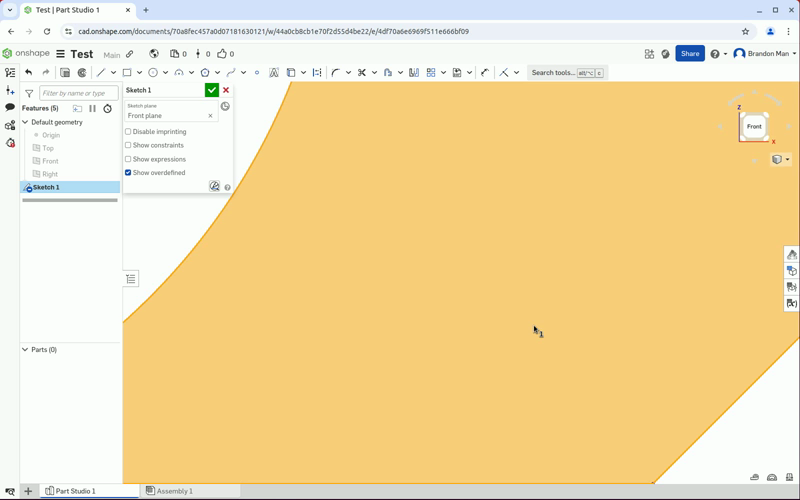
scroll(-6)
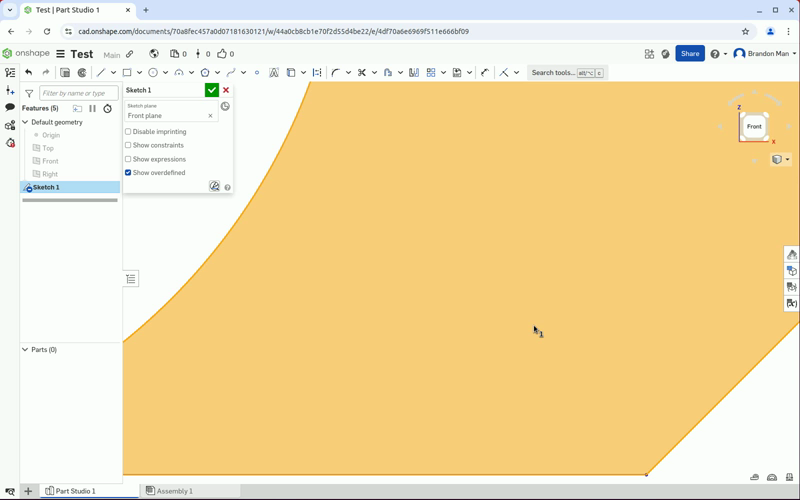
scroll(-6)
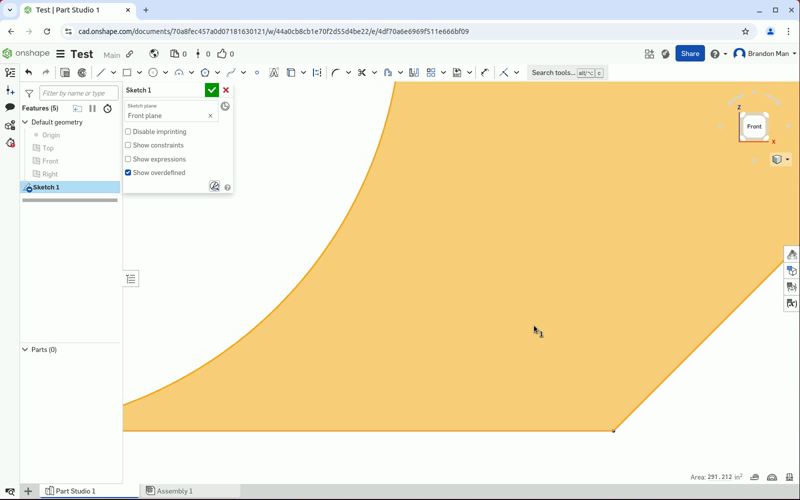
scroll(-6)
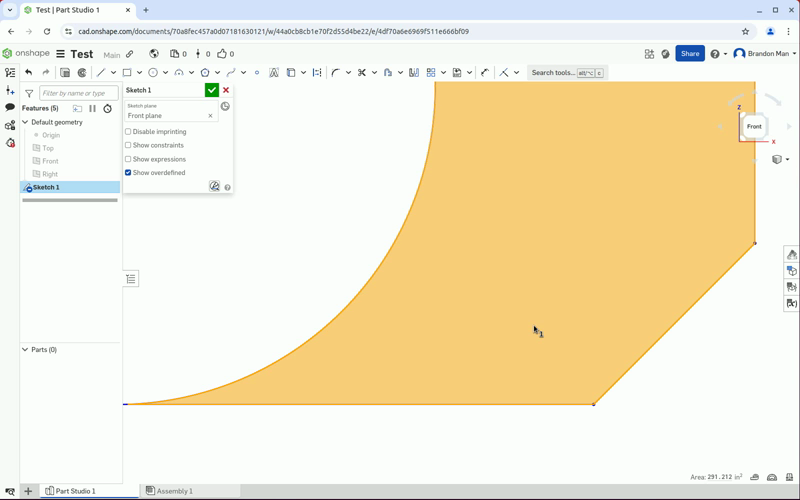
scroll(-6)
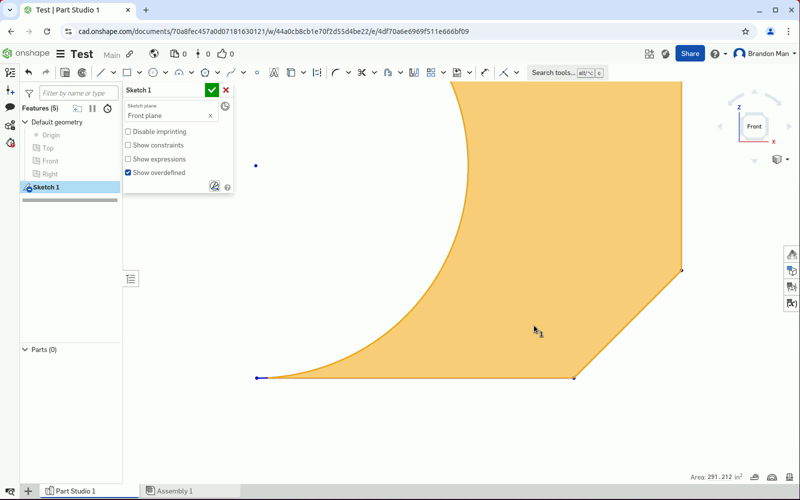
scroll(-6)
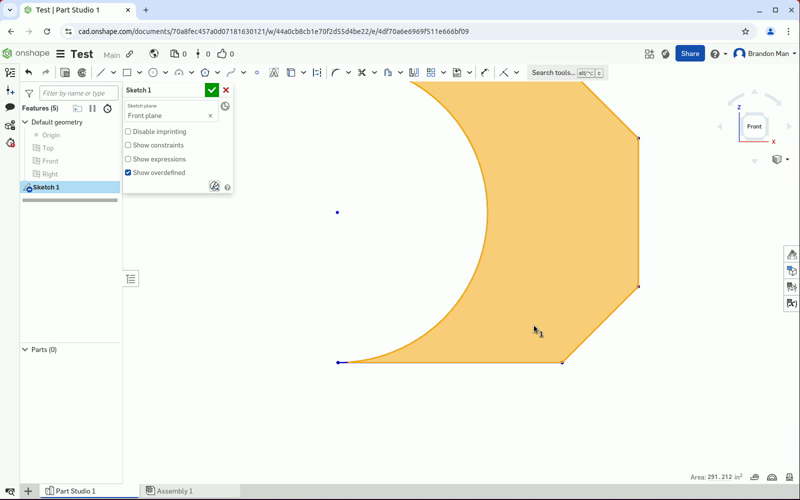
scroll(-6)
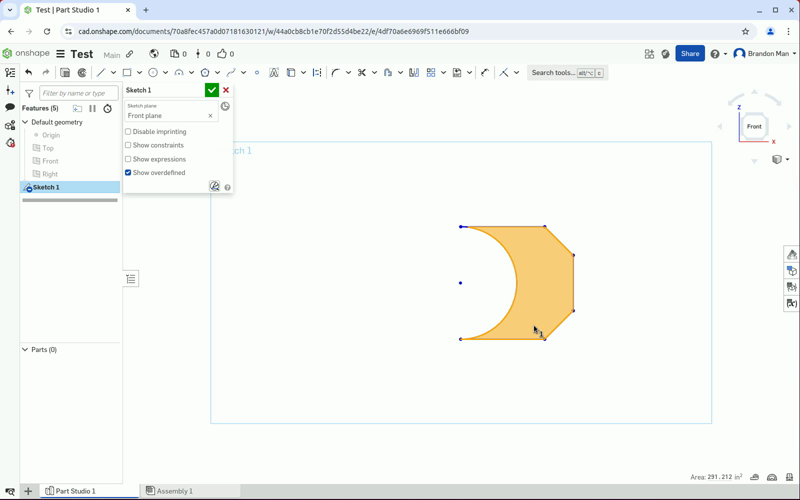
mouse_move(73, 352)
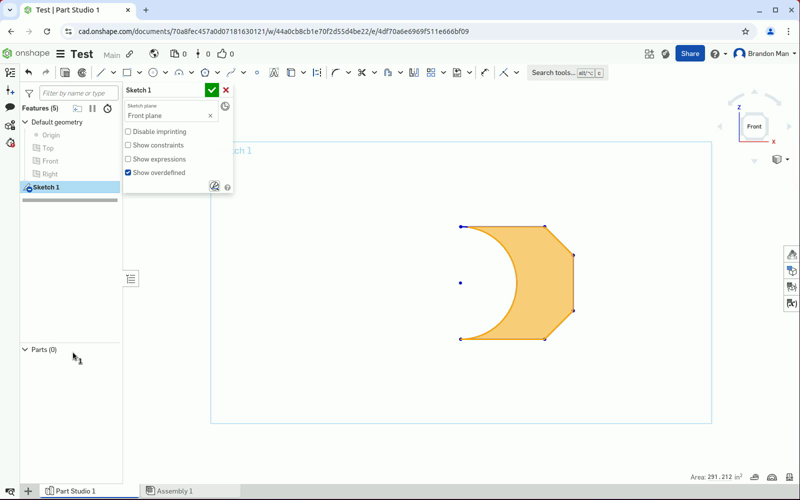
key(shift+y)
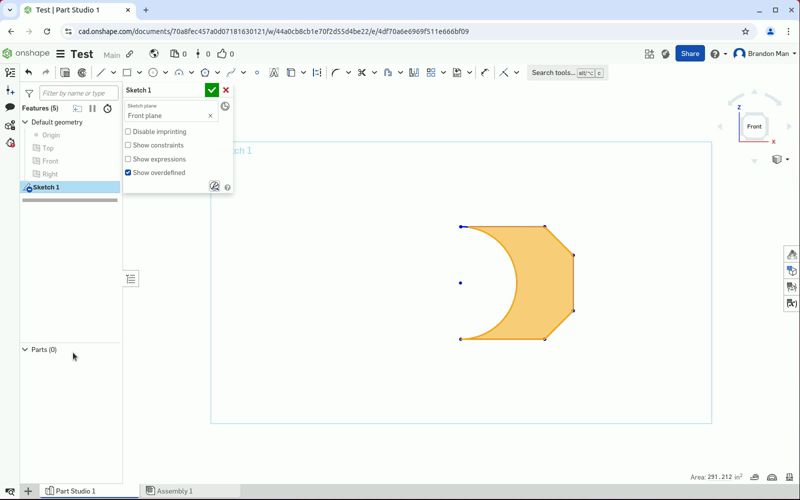
key(shift+e)
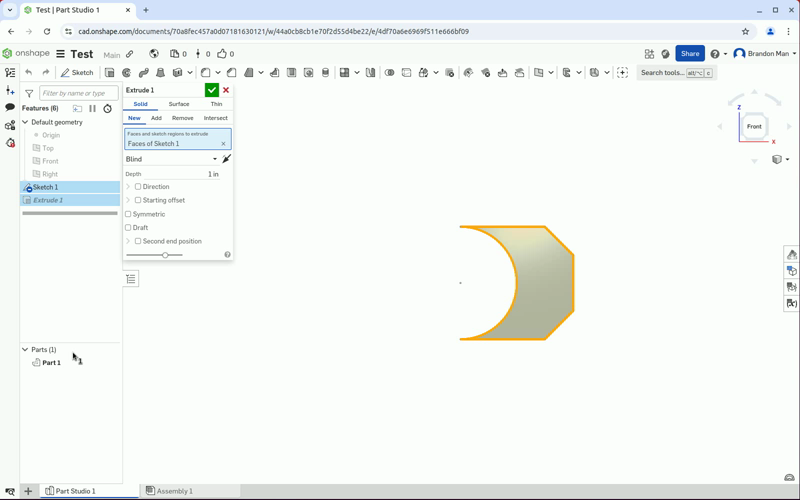
mouse_move(143, 106)
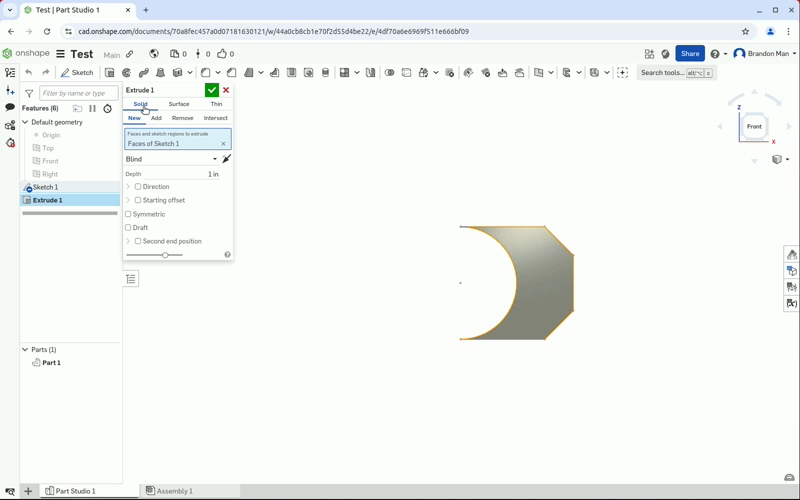
click(143, 106)
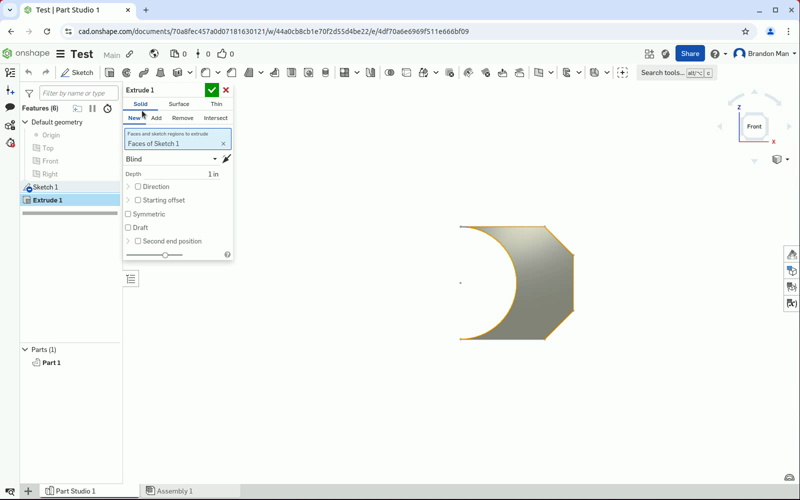
mouse_move(137, 120)
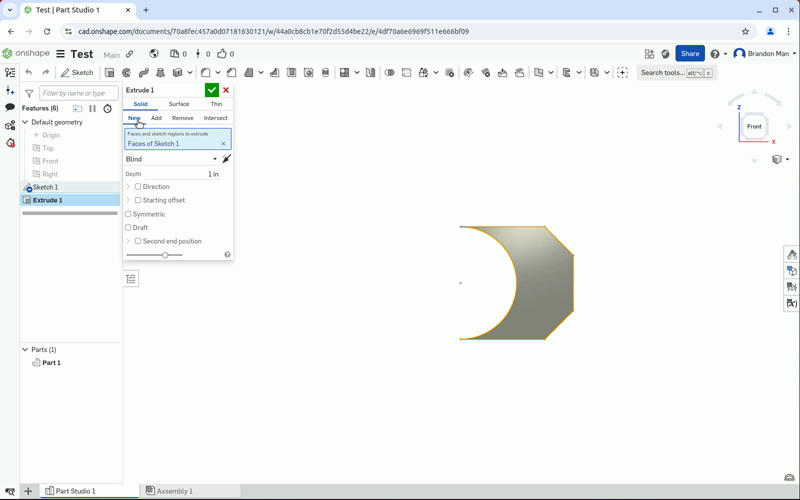
click(137, 120)
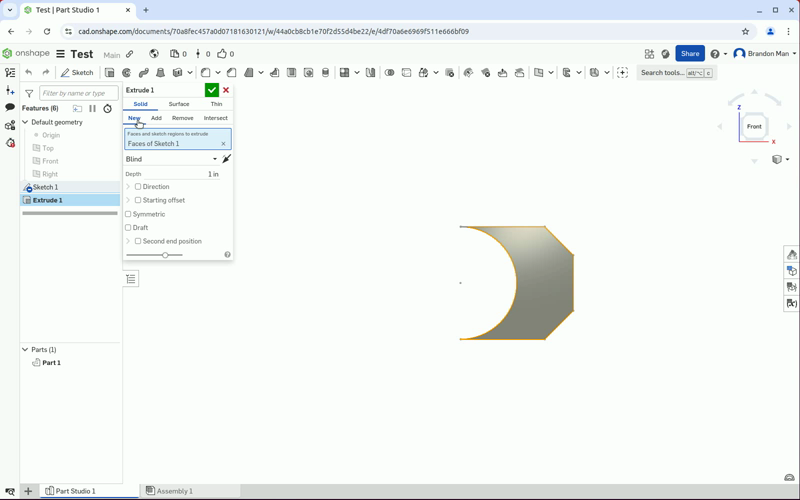
key(tab, 4)
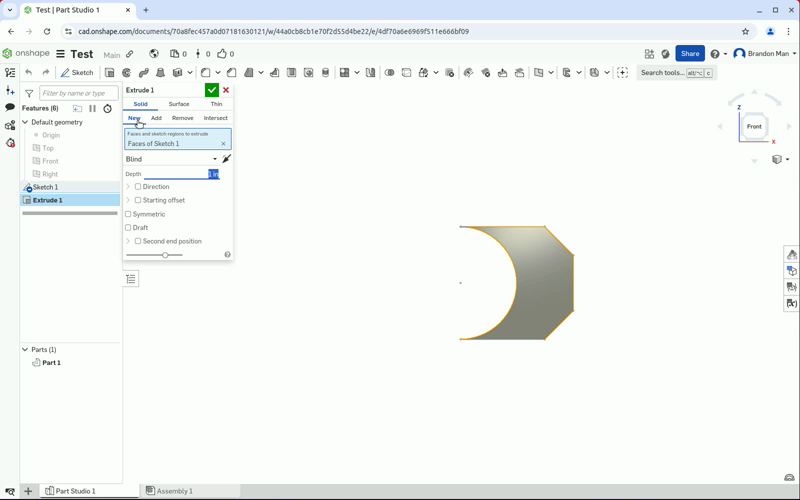
text(17.331)
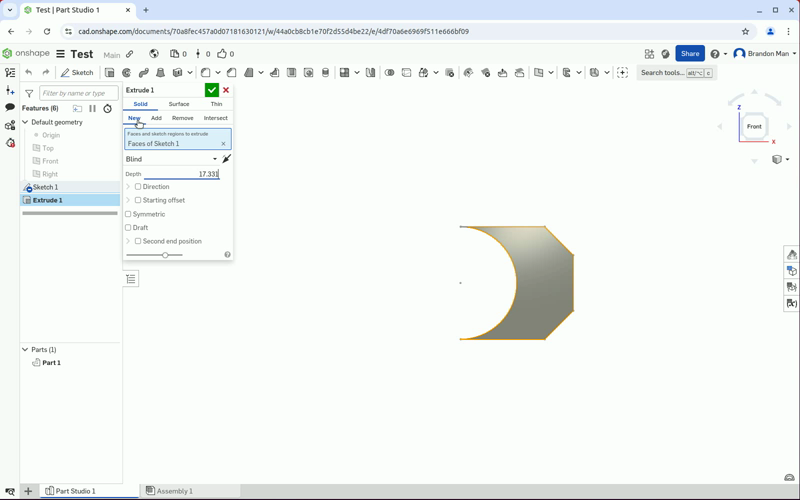
key(enter)
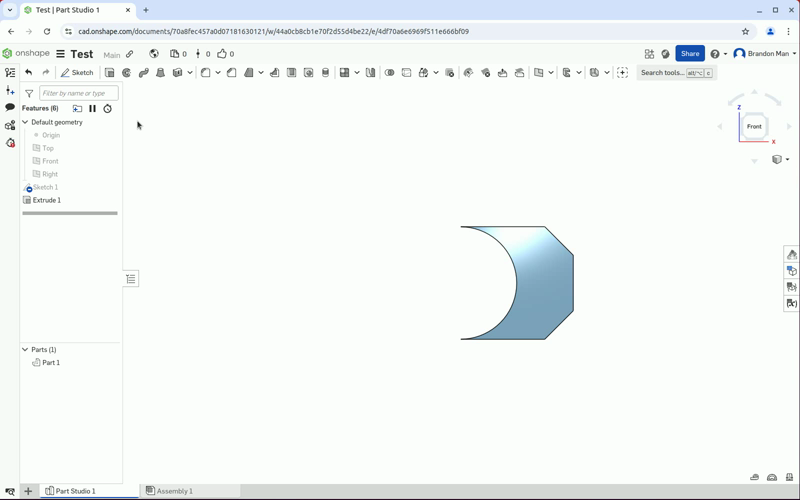
key(shift+h)
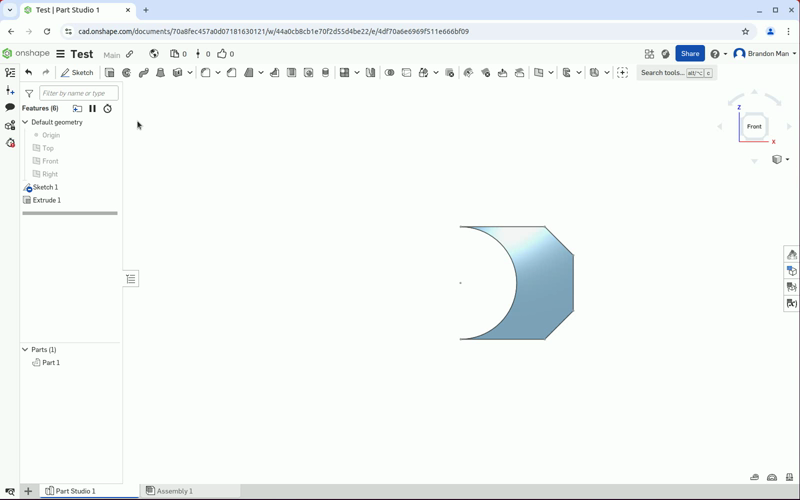
key(shift+h)
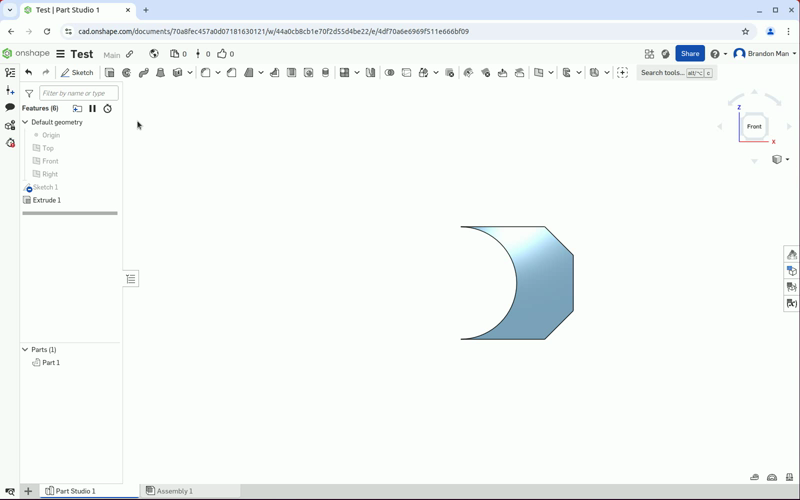
mouse_move(73, 189)
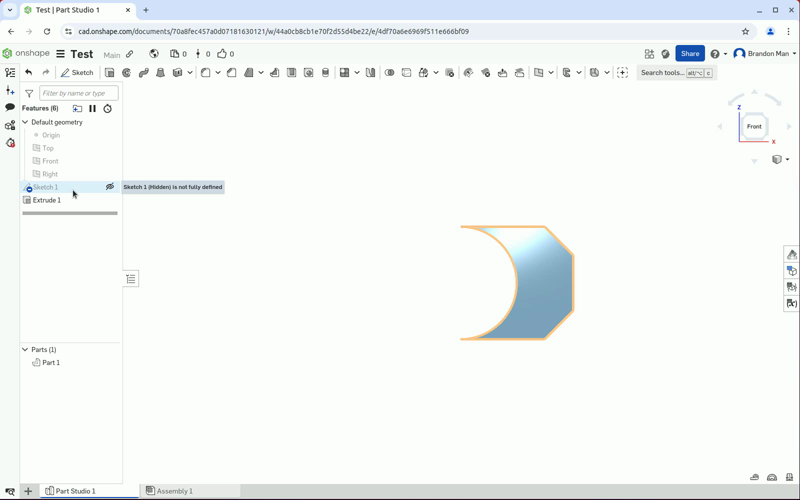
click(73, 189)
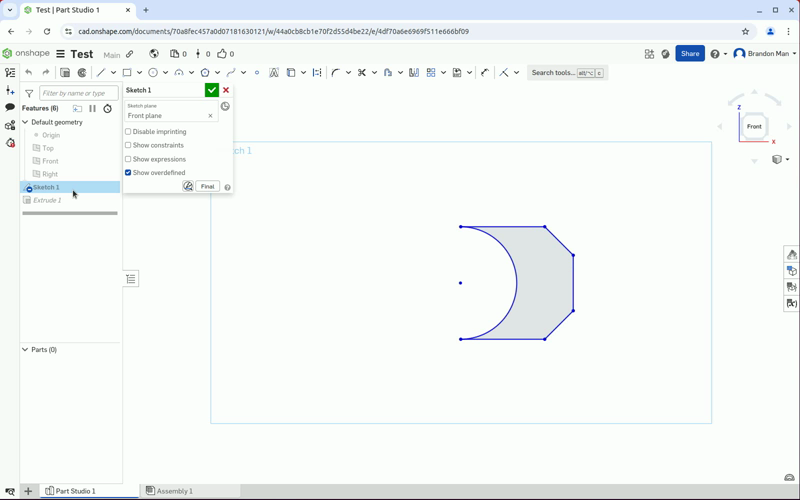
mouse_move(229, 92)
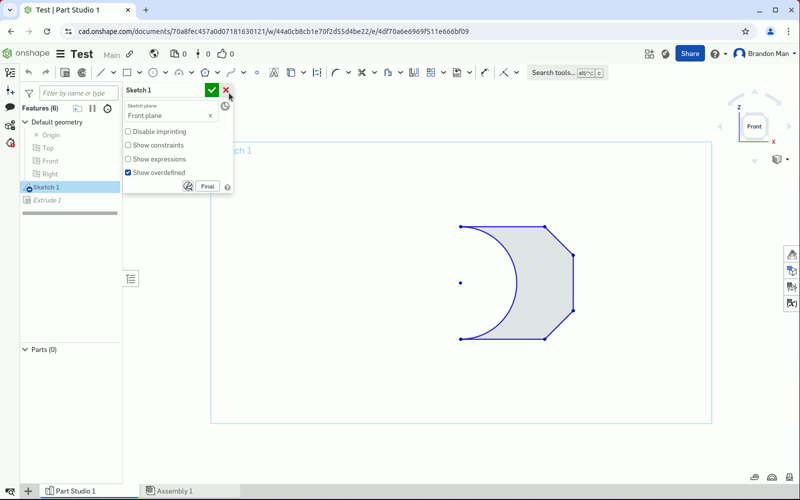
click(229, 92)
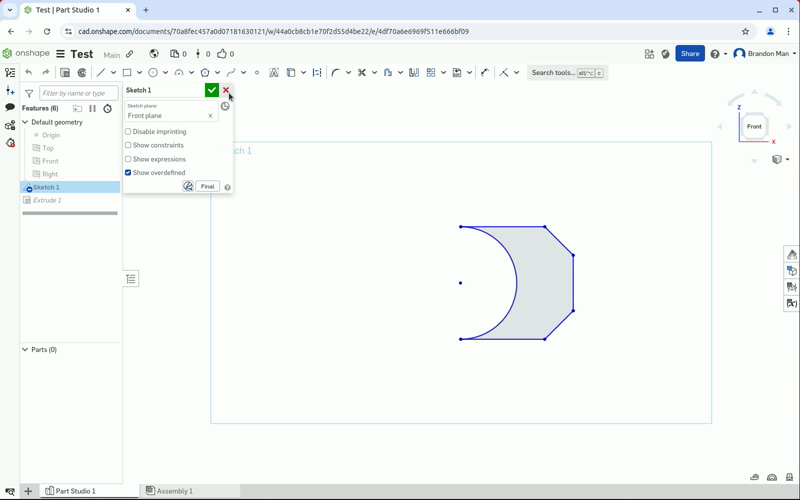
key(shift+s)
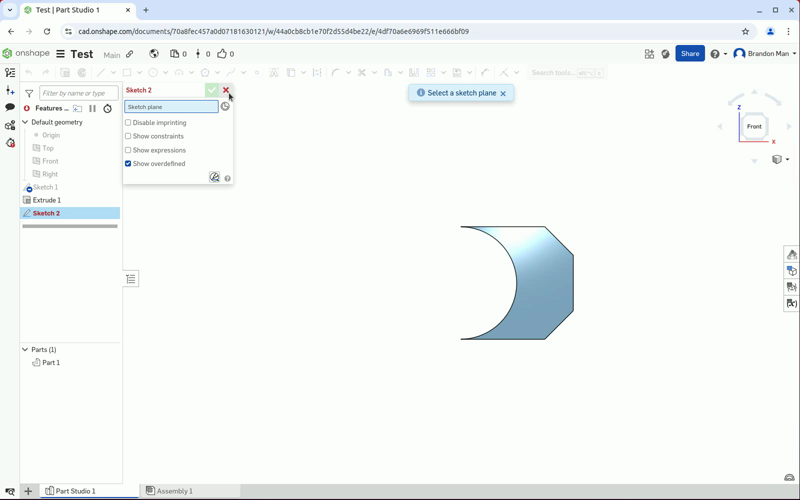
mouse_move(73, 163)
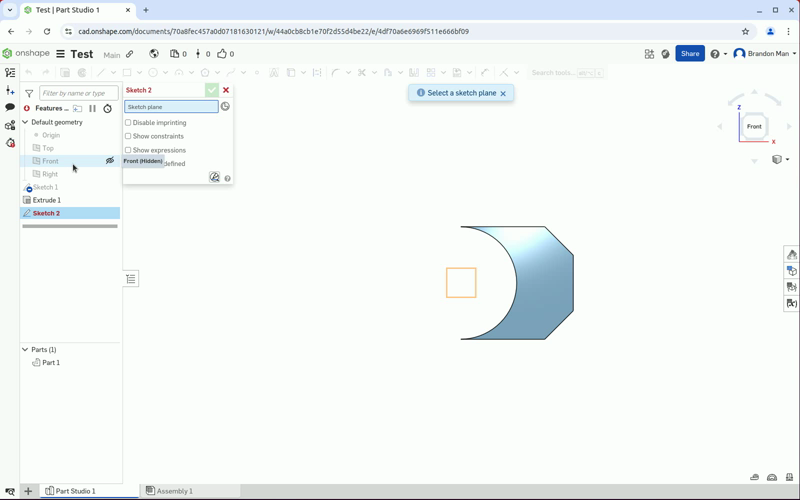
click(73, 163)
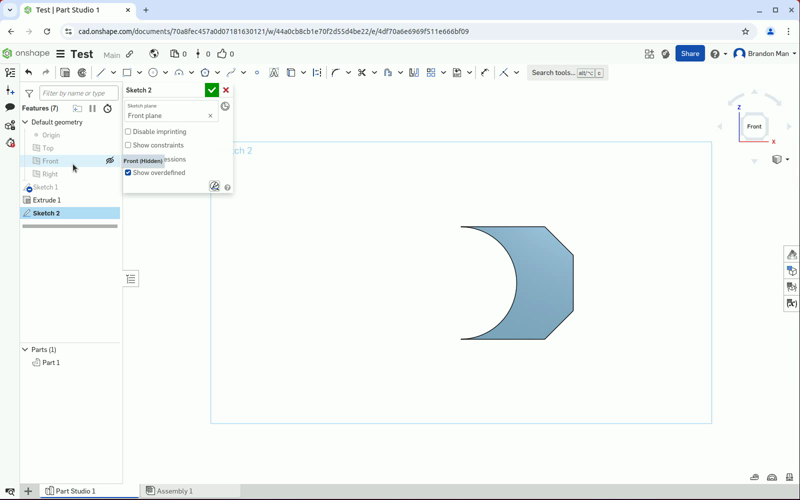
mouse_move(73, 352)
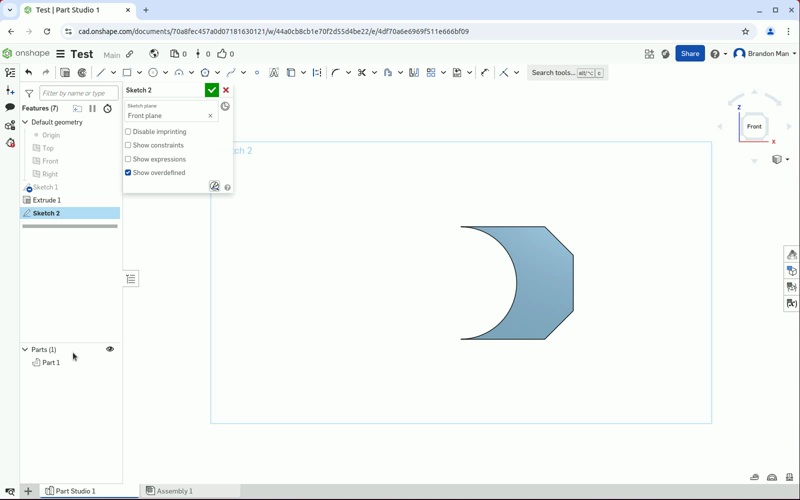
key(y)
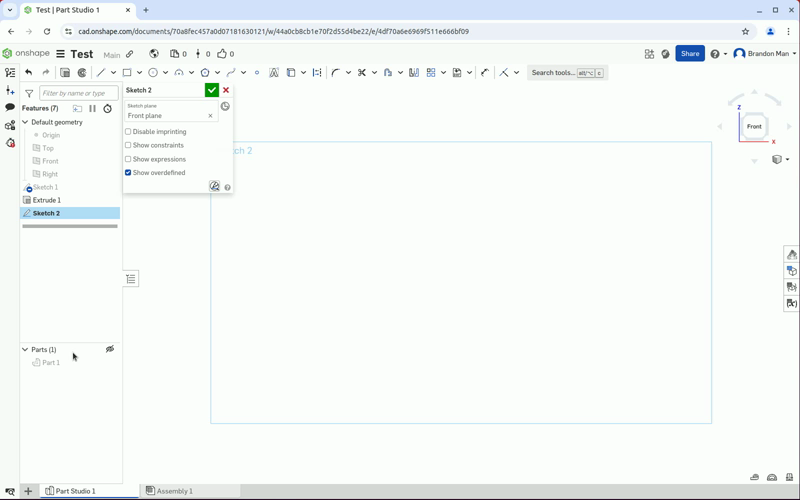
key(c)
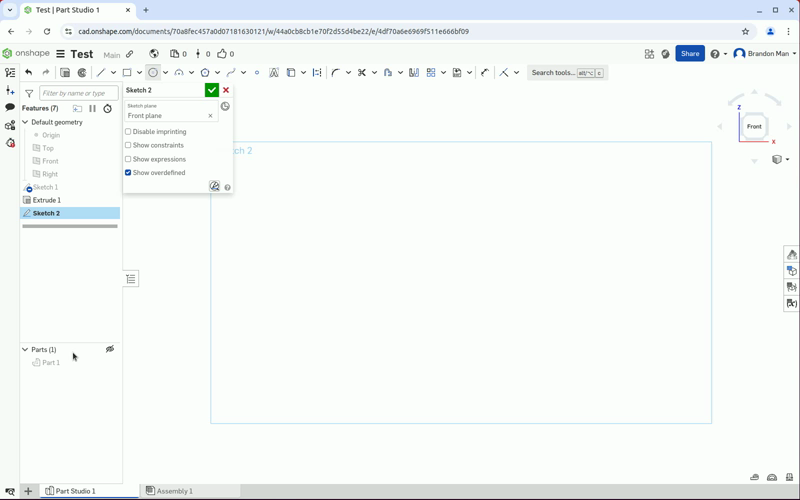
key_down(shift)
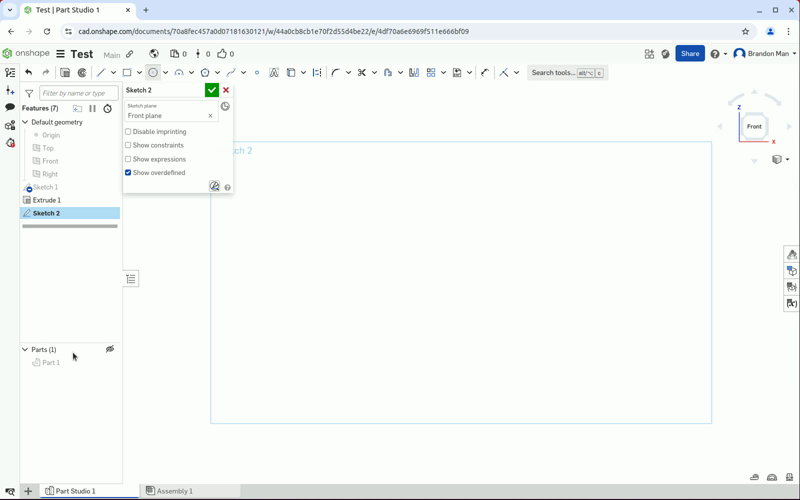
mouse_move(461, 282)
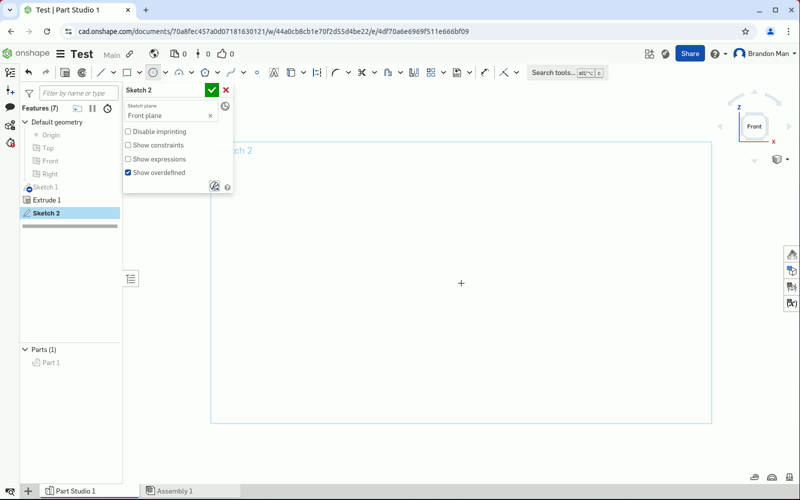
click(461, 282)
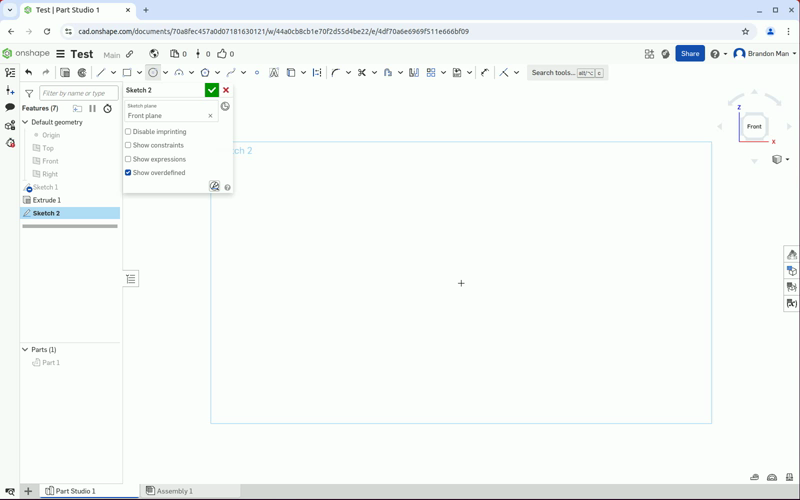
key_up(shift)
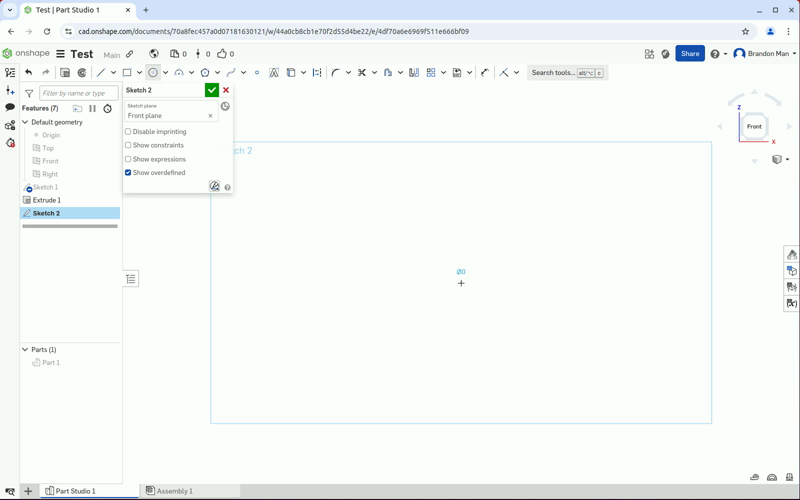
mouse_move(518, 282)
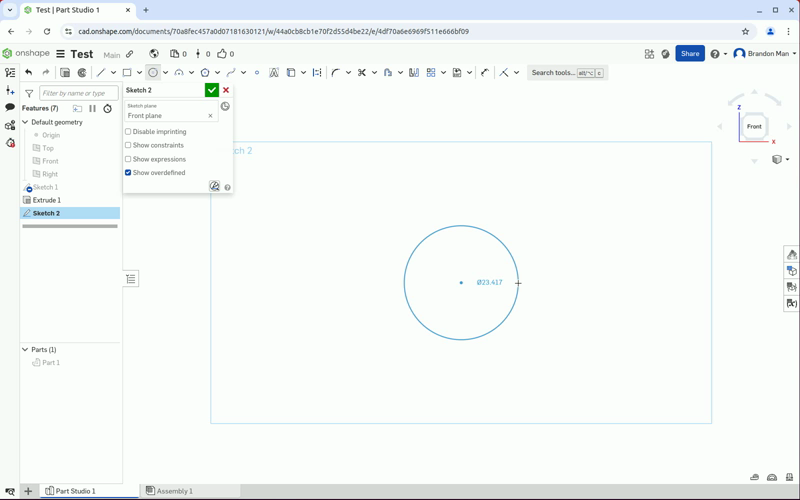
click(518, 282)
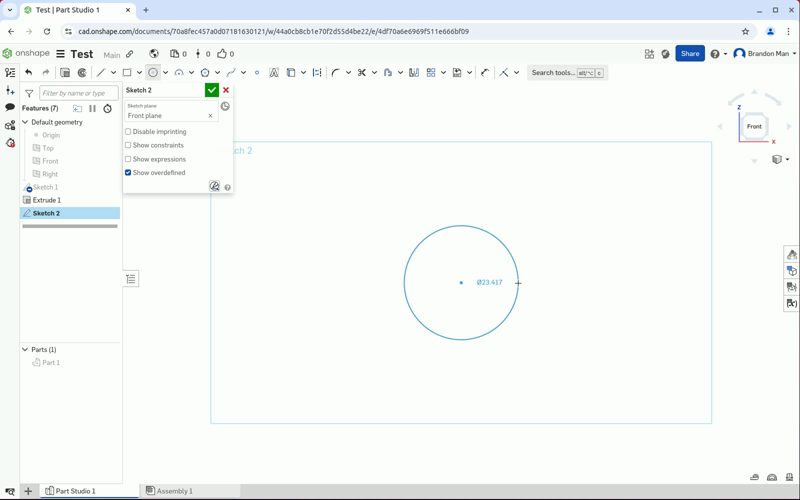
key(esc)
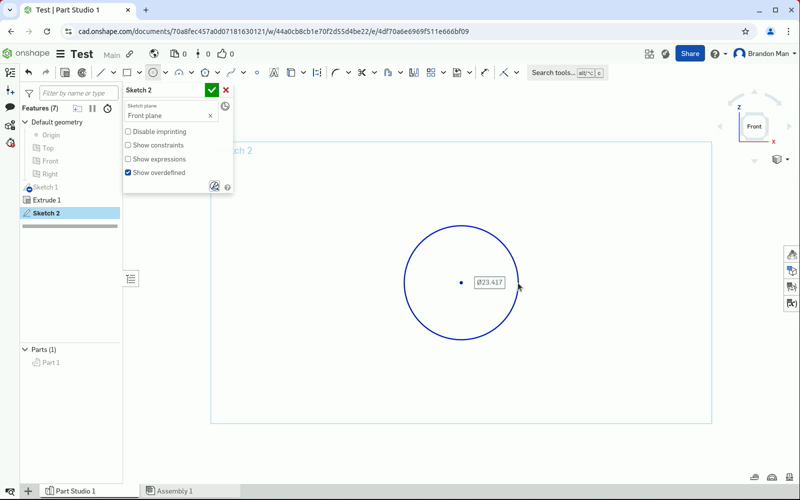
key(c)
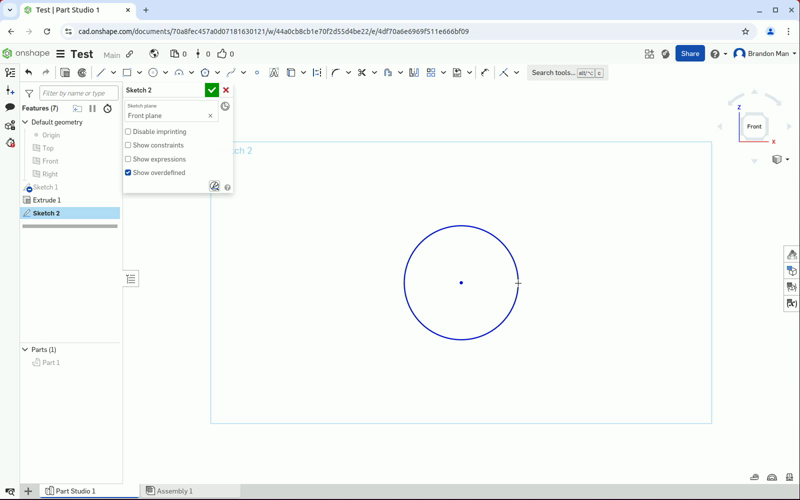
key_down(shift)
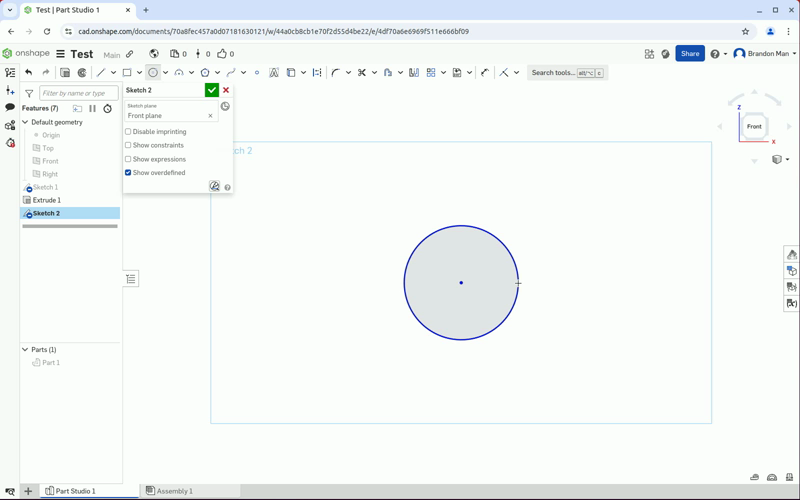
mouse_move(461, 282)
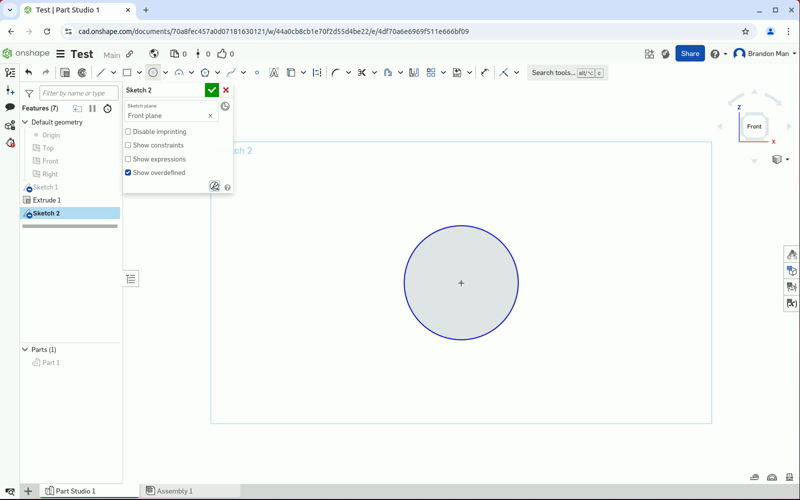
click(461, 282)
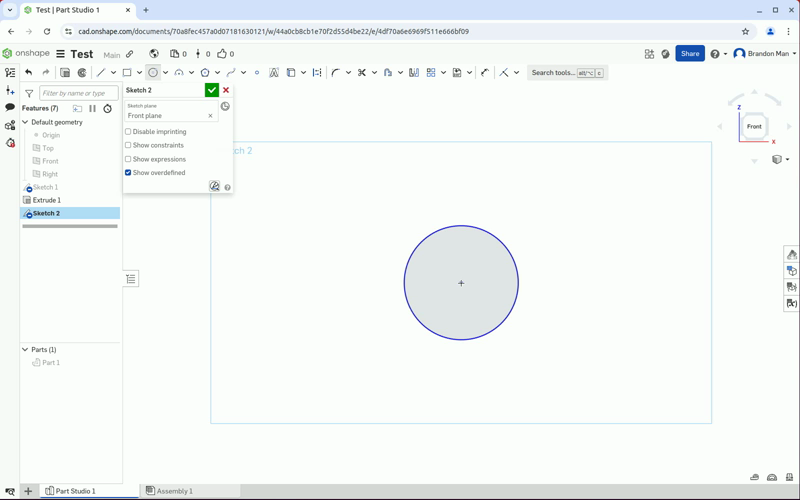
key_up(shift)
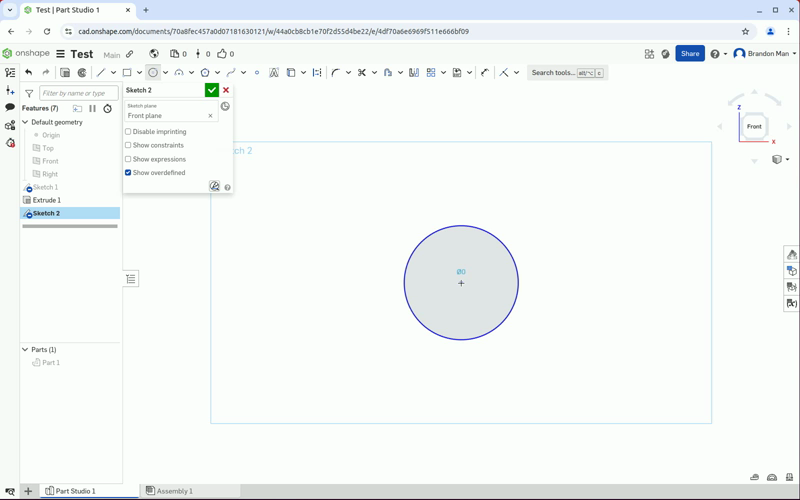
mouse_move(489, 282)
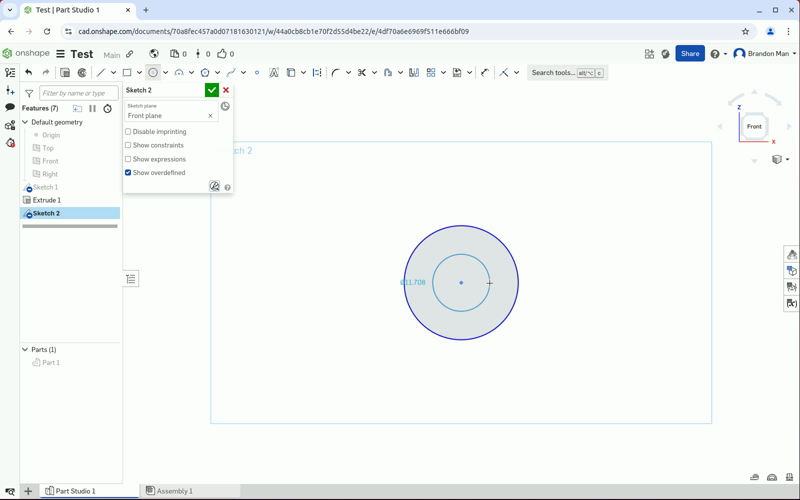
click(489, 282)
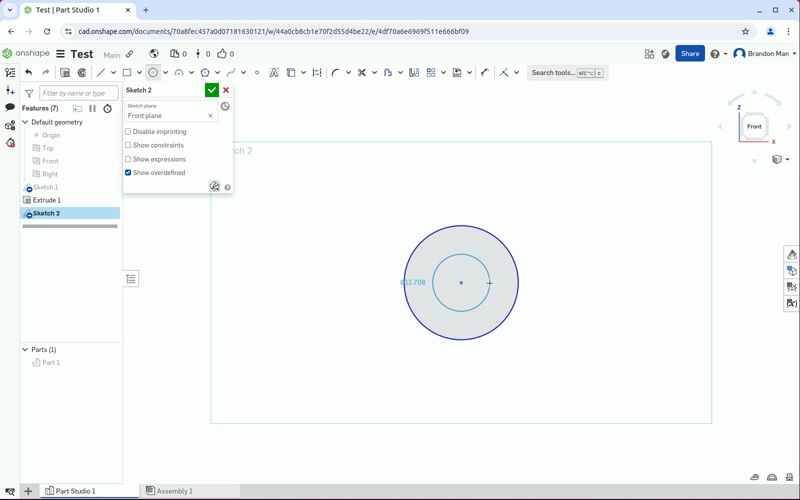
key(esc)
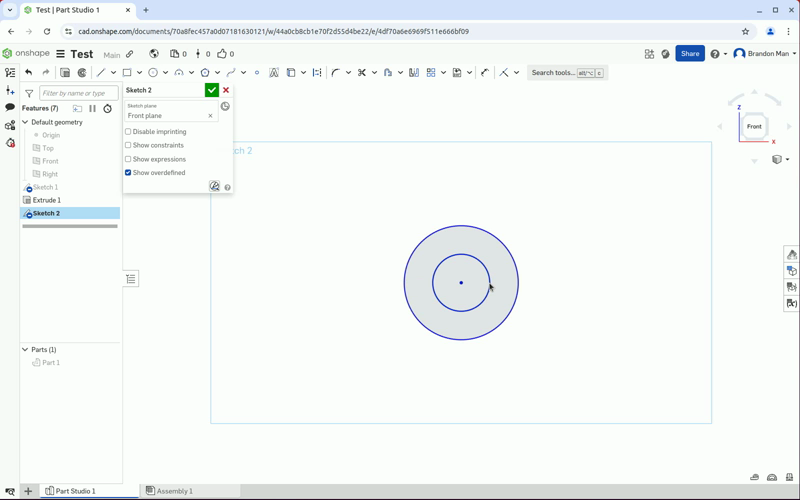
mouse_move(425, 313)
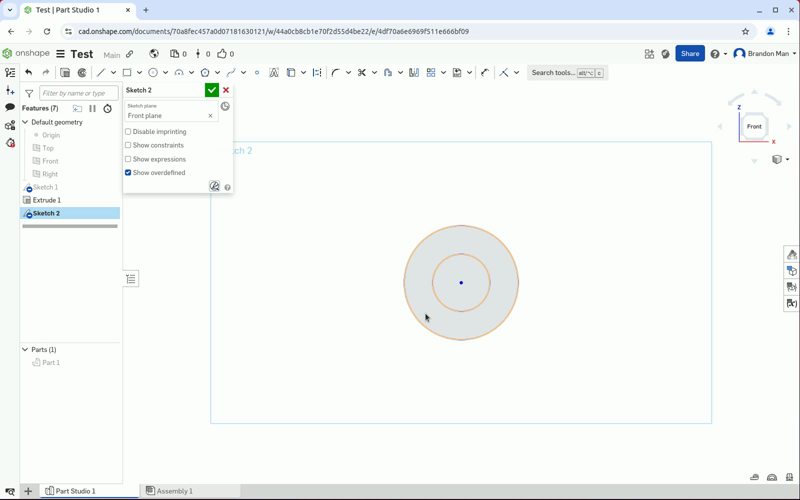
click(425, 313)
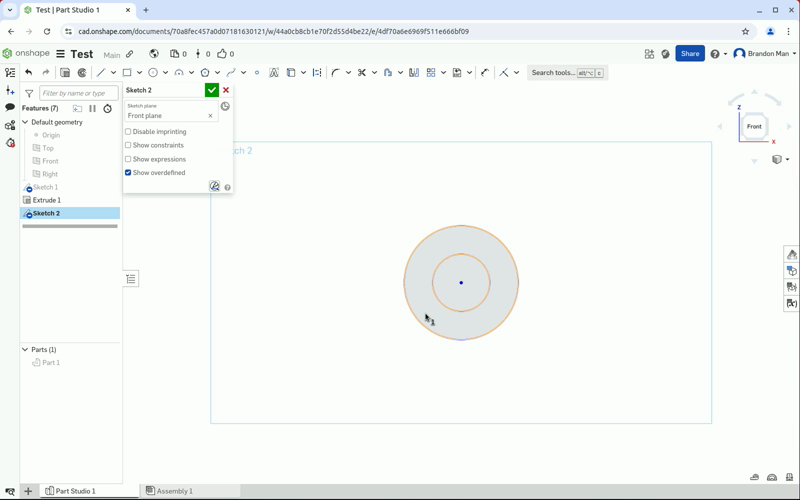
mouse_move(73, 352)
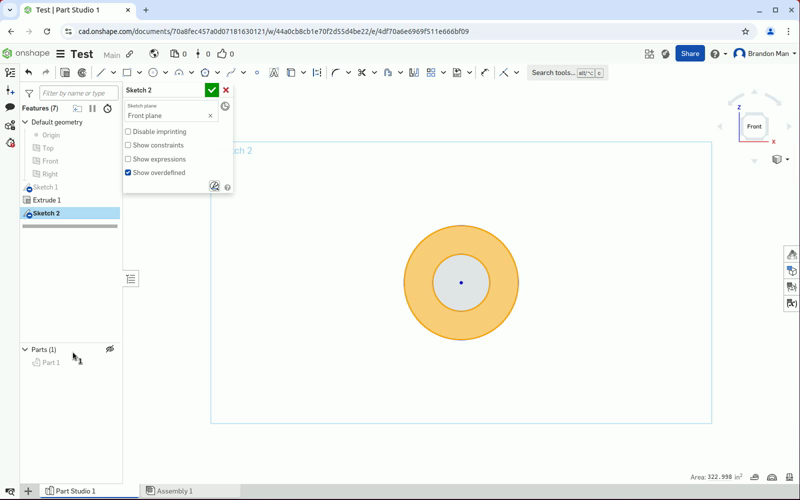
key(shift+y)
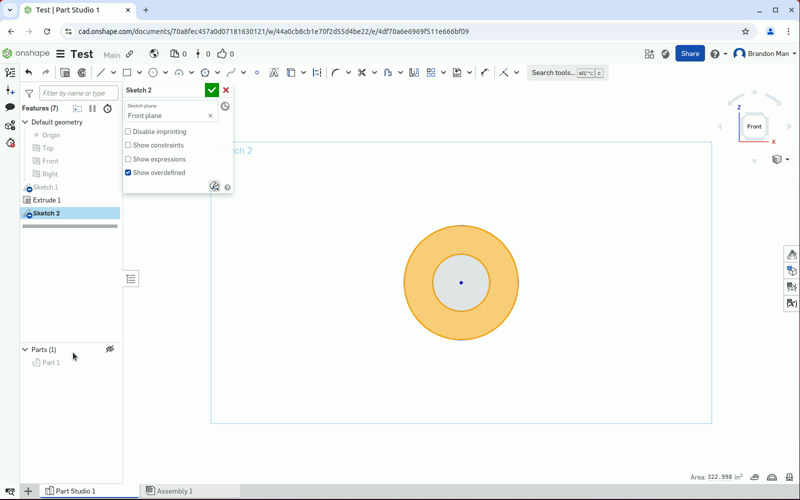
key(shift+e)
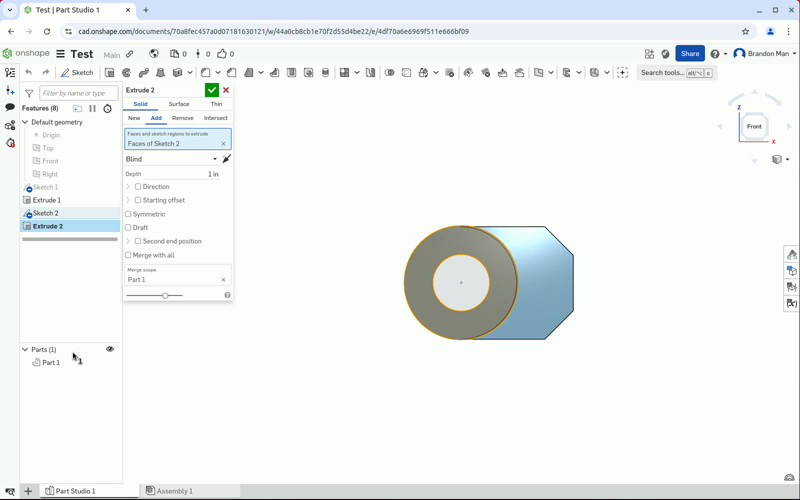
mouse_move(143, 106)
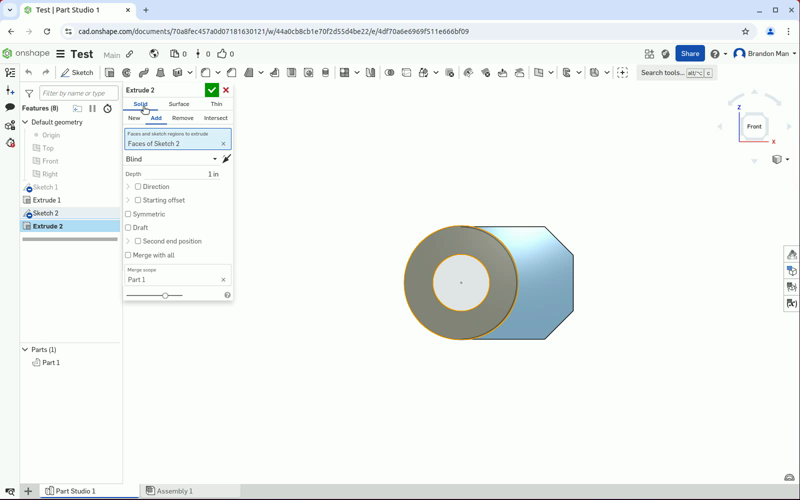
click(143, 106)
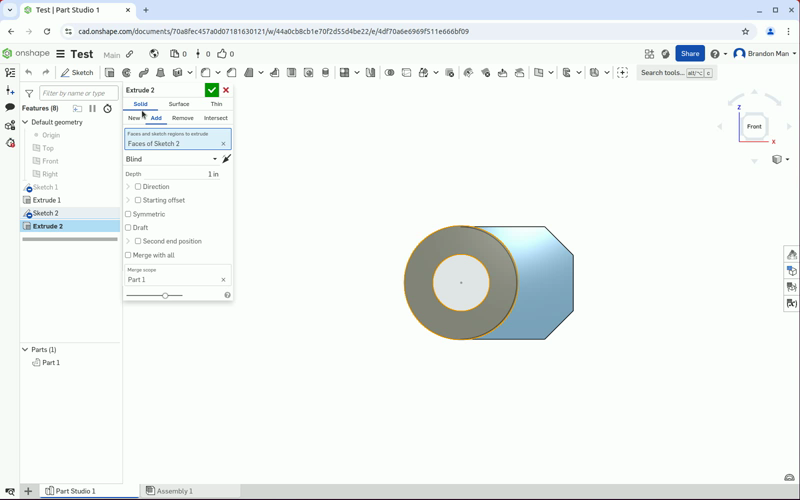
mouse_move(137, 120)
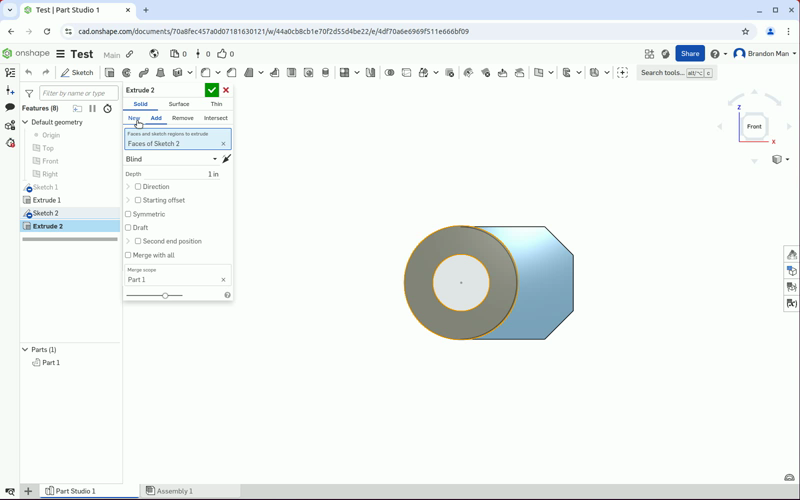
click(137, 120)
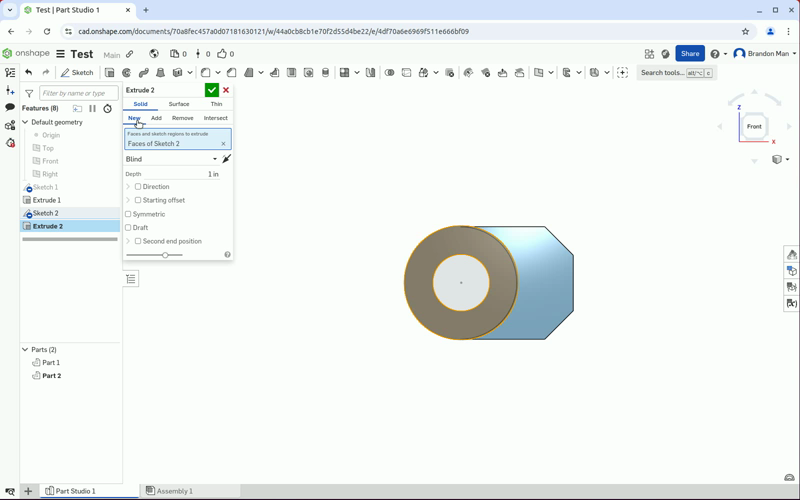
key(tab, 4)
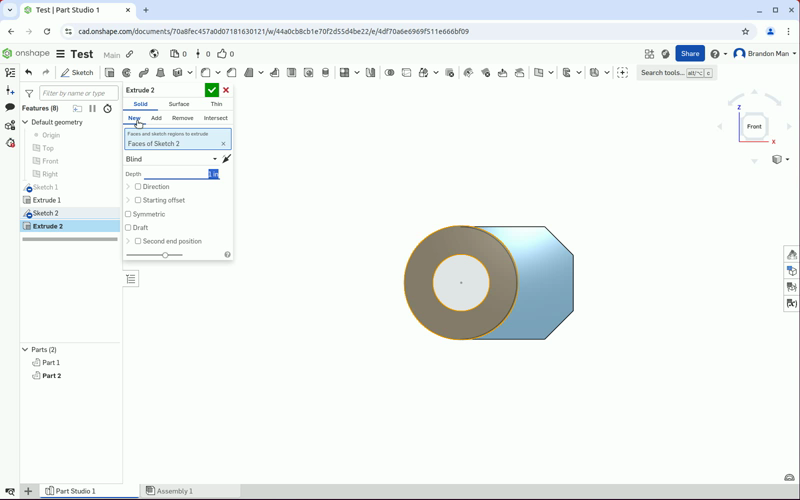
text(23.108)
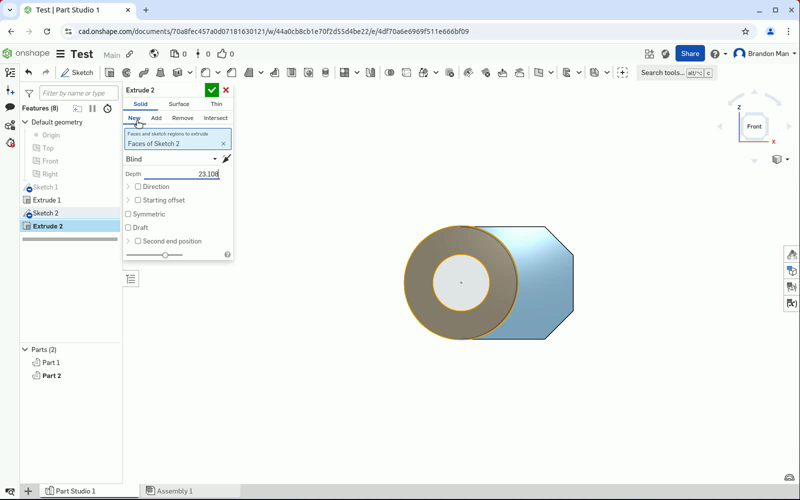
key(enter)
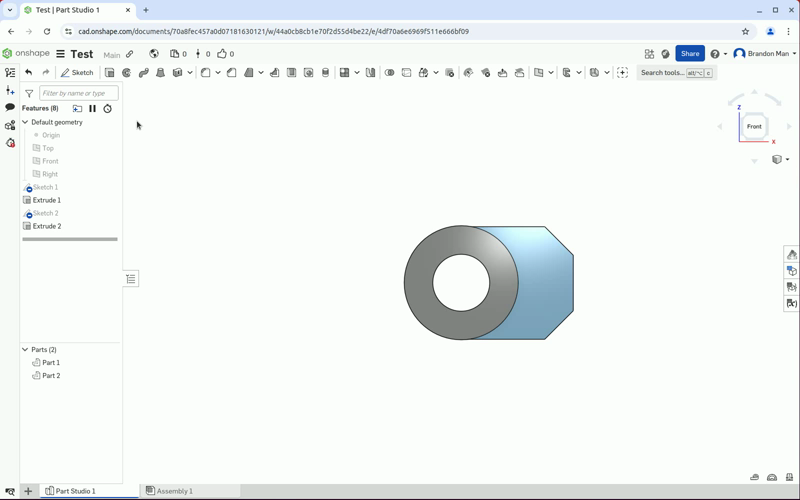
key(shift+h)
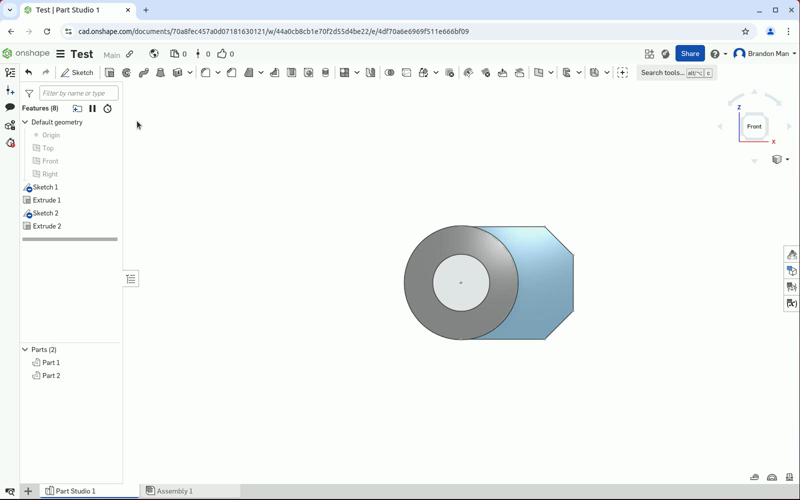
key(shift+h)
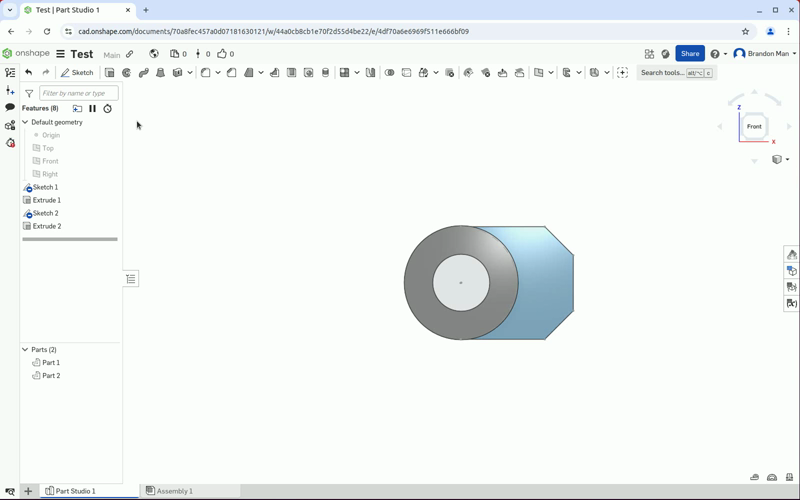
key(shift+7)
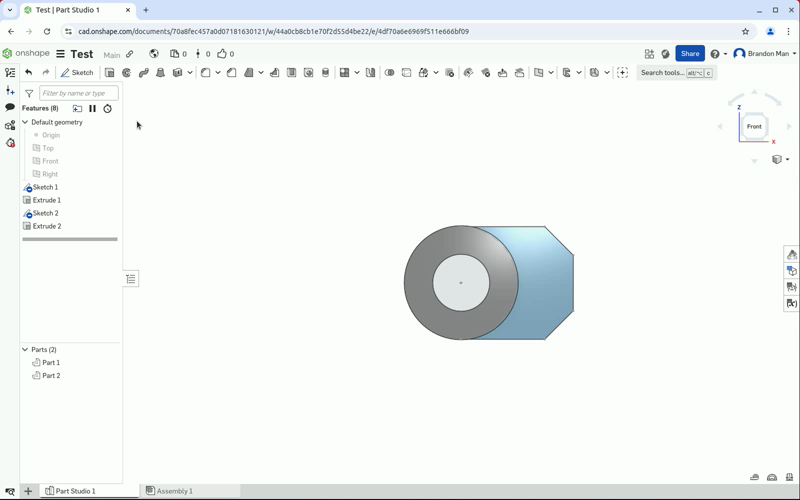
key(left, 2)
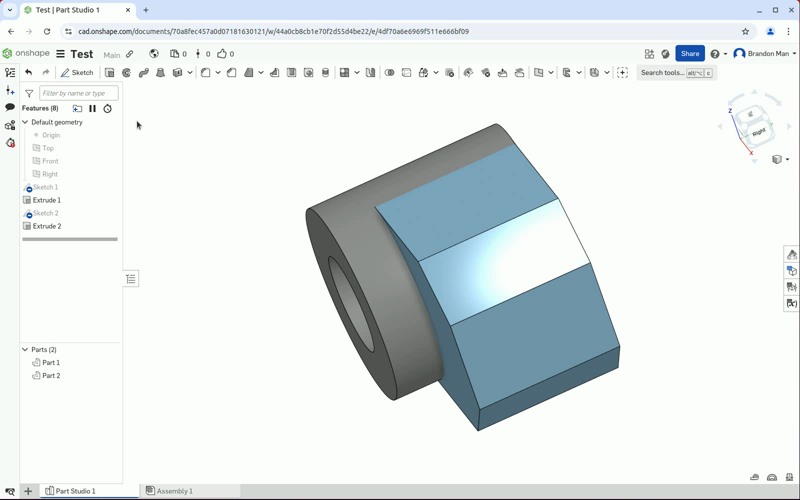
key(down, 2)
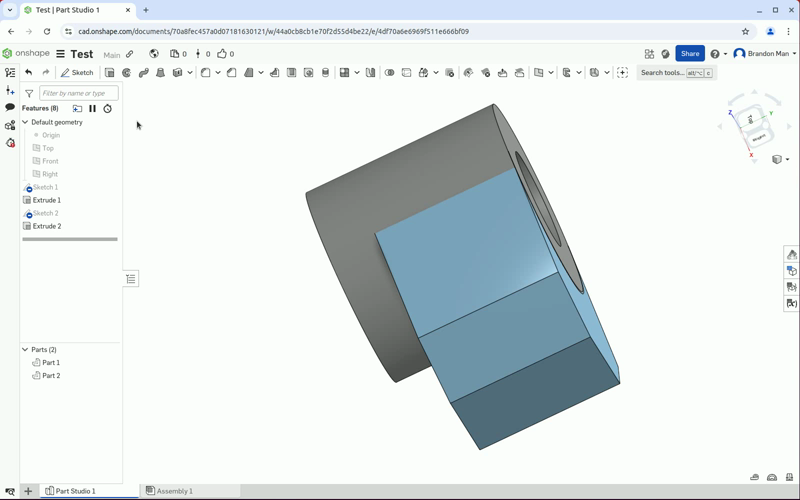
key(up, 2)
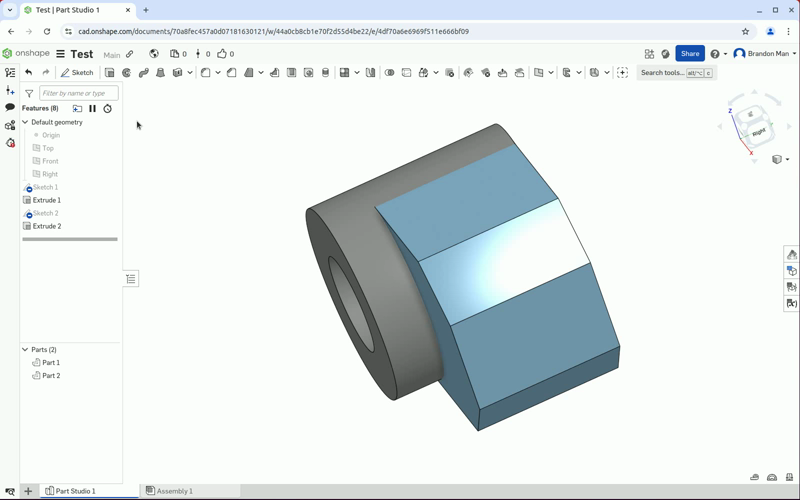
key(right, 2)
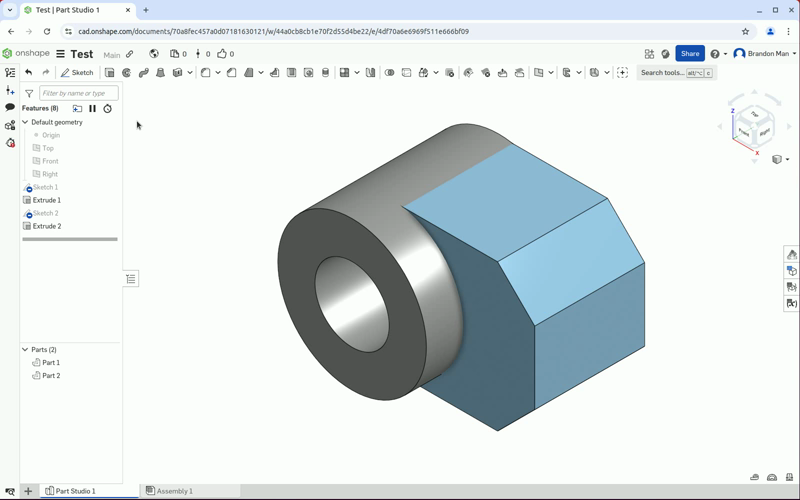
mouse_move(73, 189)
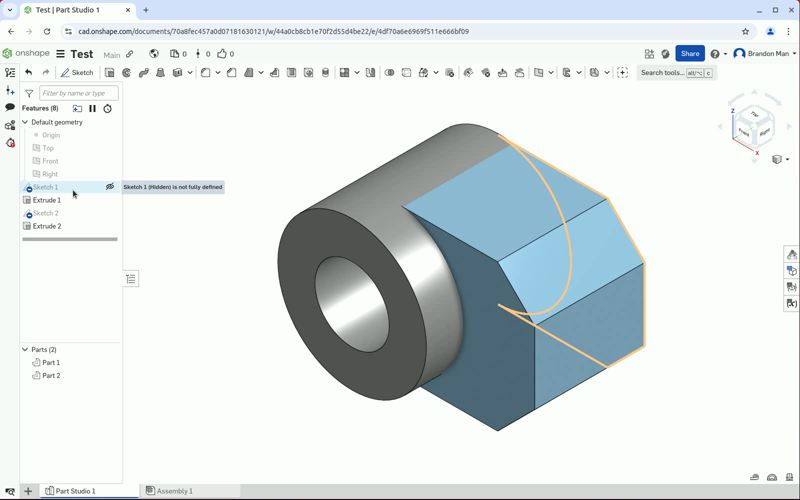
click(73, 189)